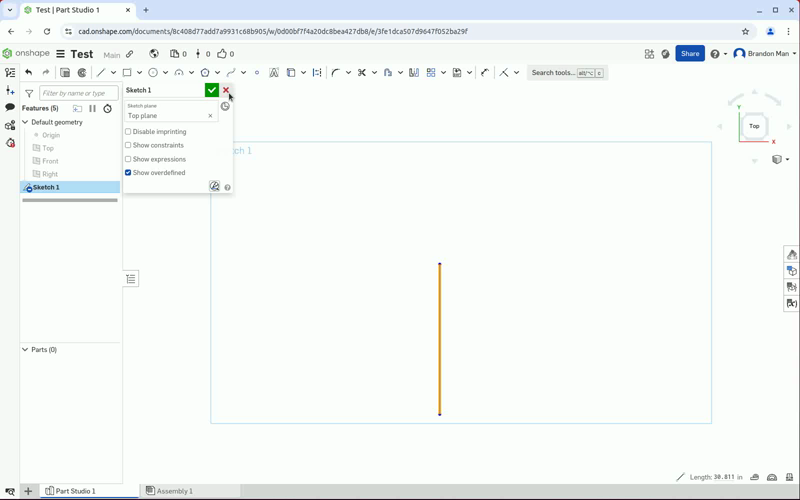
key(shift+h)
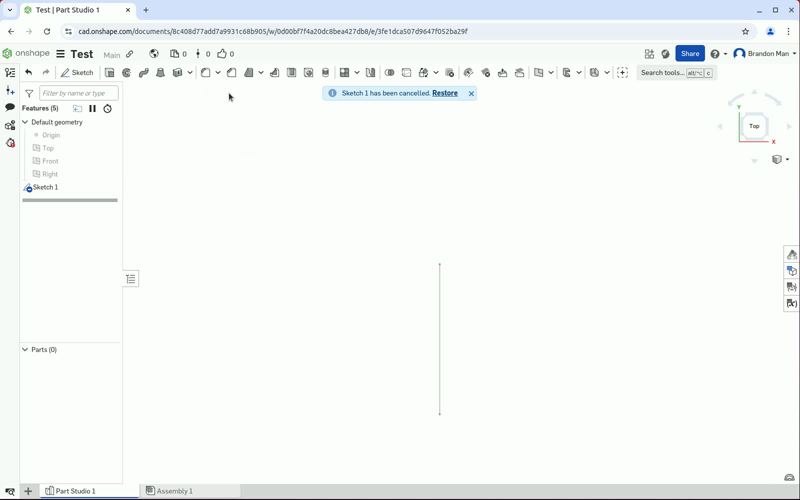
key(shift+s)
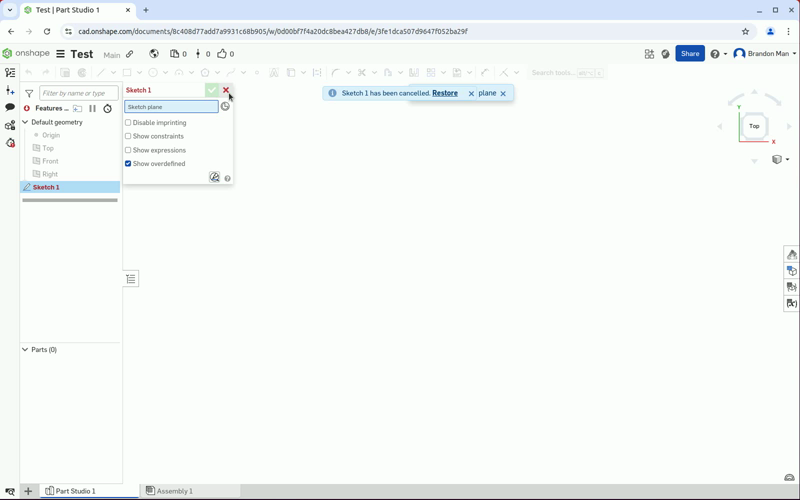
mouse_move(73, 150)
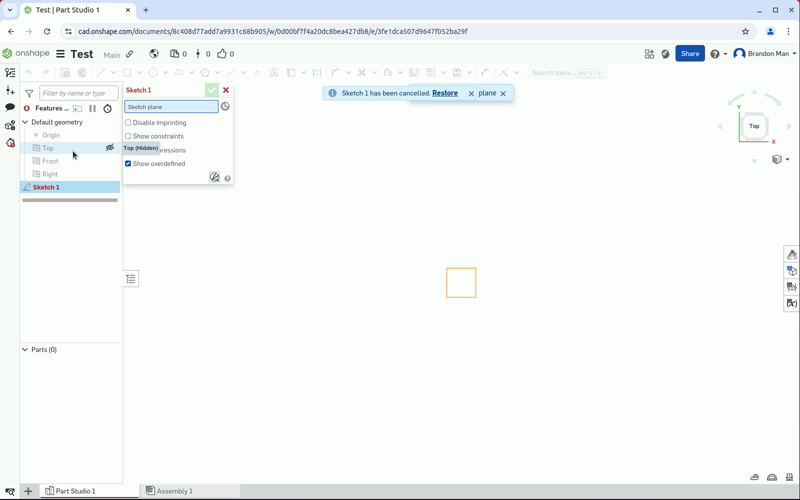
click(73, 150)
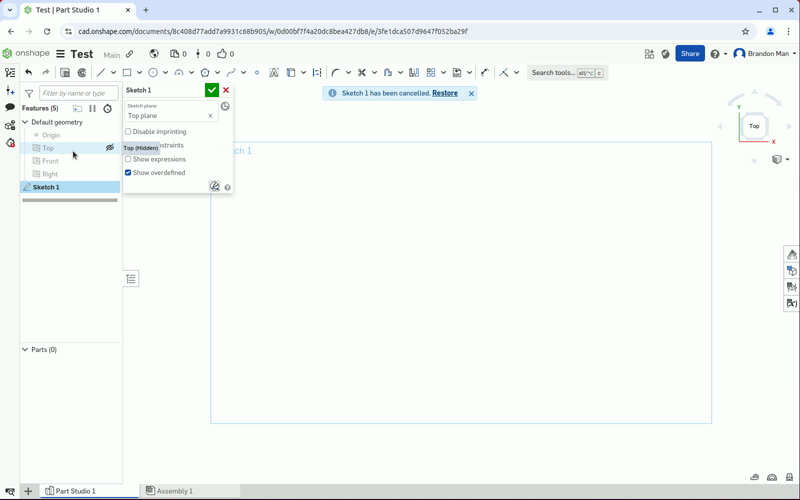
mouse_move(73, 352)
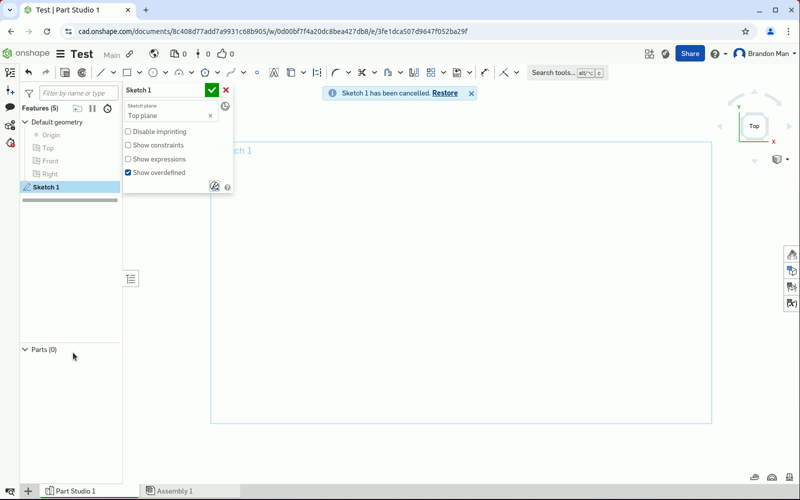
key(y)
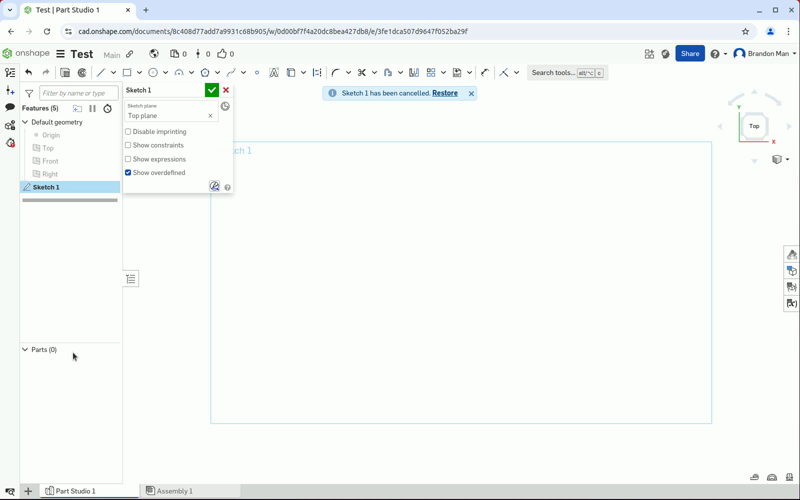
key(l)
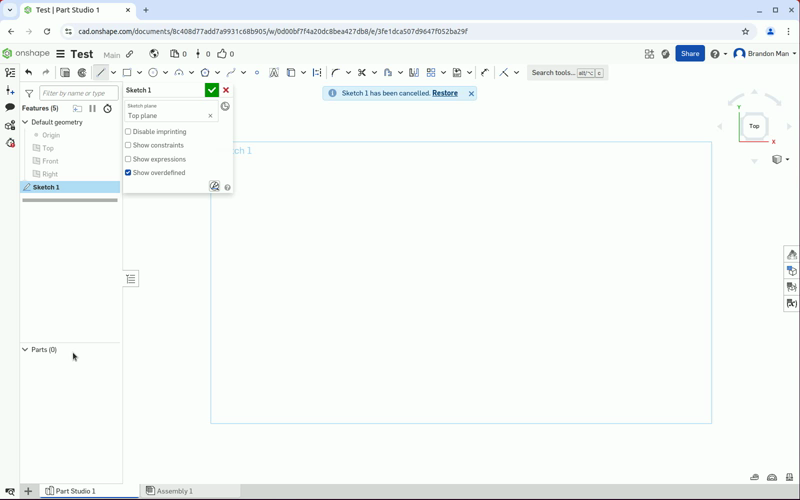
key_down(shift)
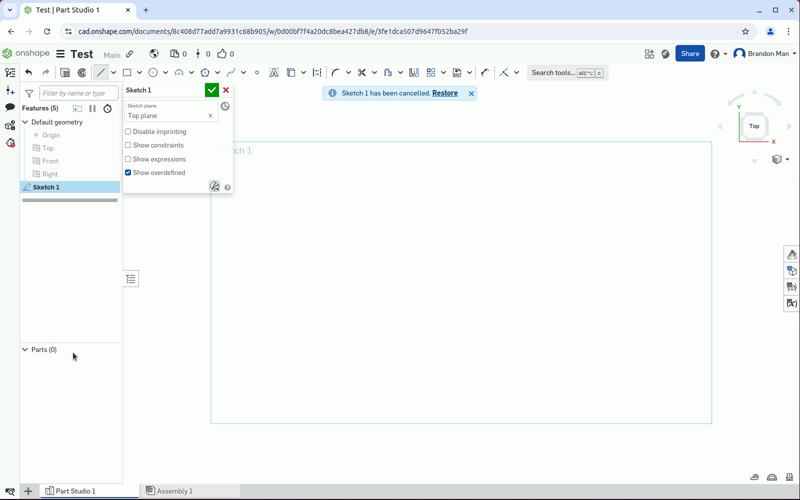
mouse_move(460, 386)
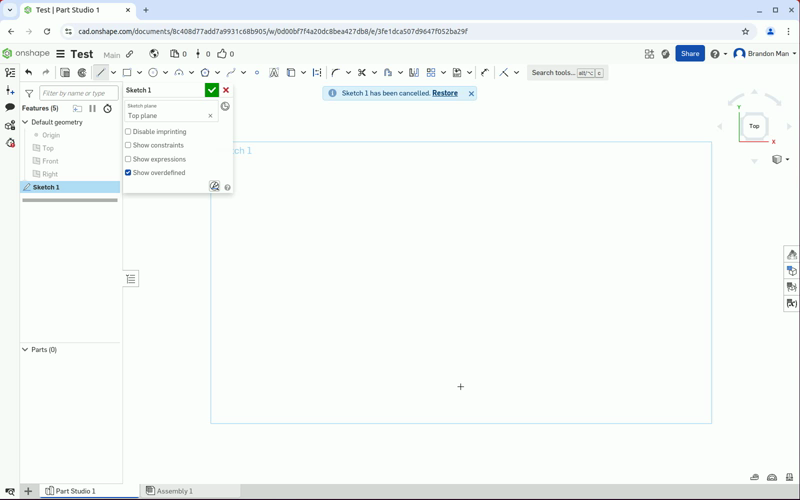
click(460, 386)
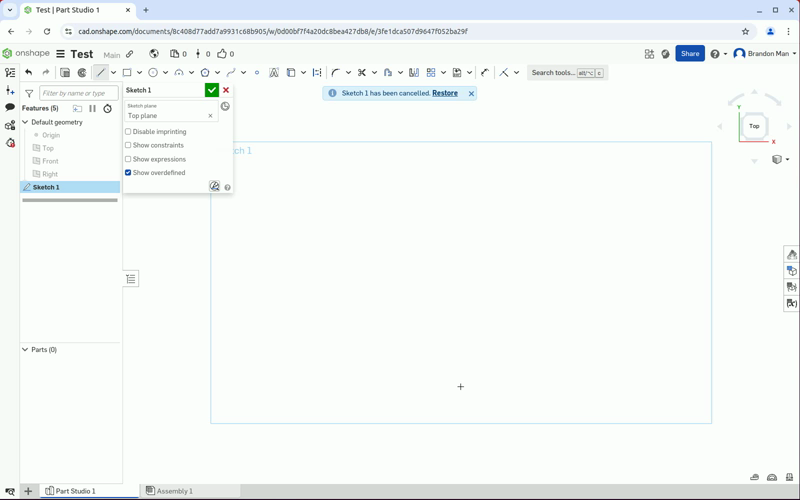
key_up(shift)
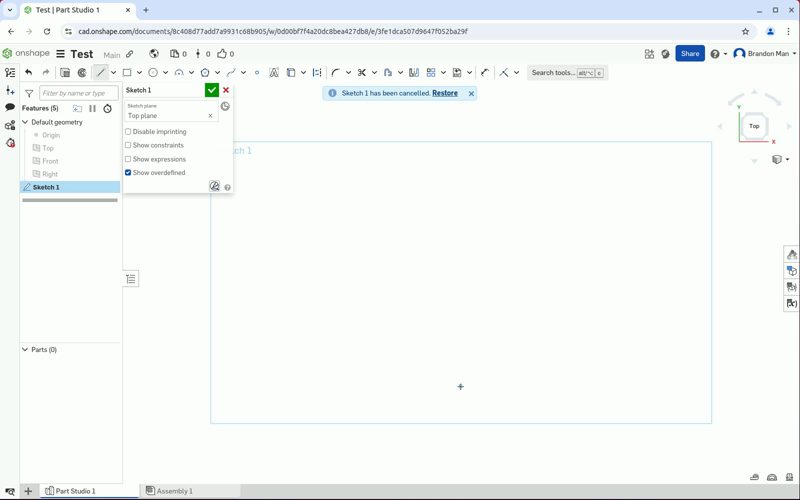
key_down(shift)
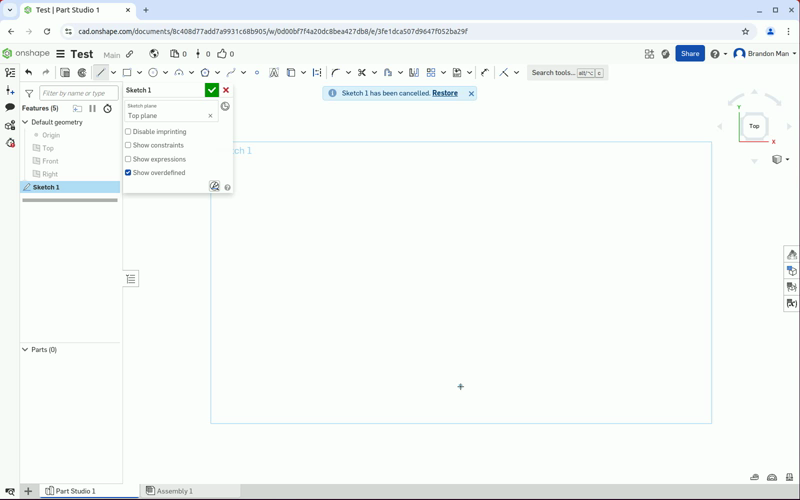
mouse_move(490, 386)
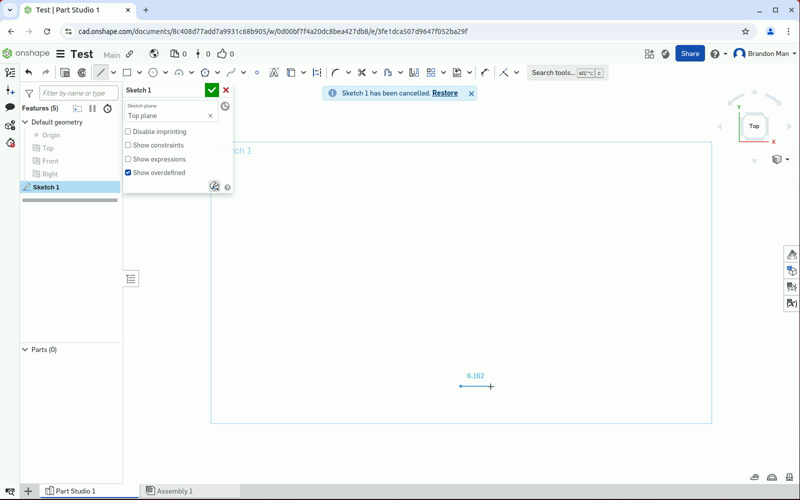
mouse_move(460, 366)
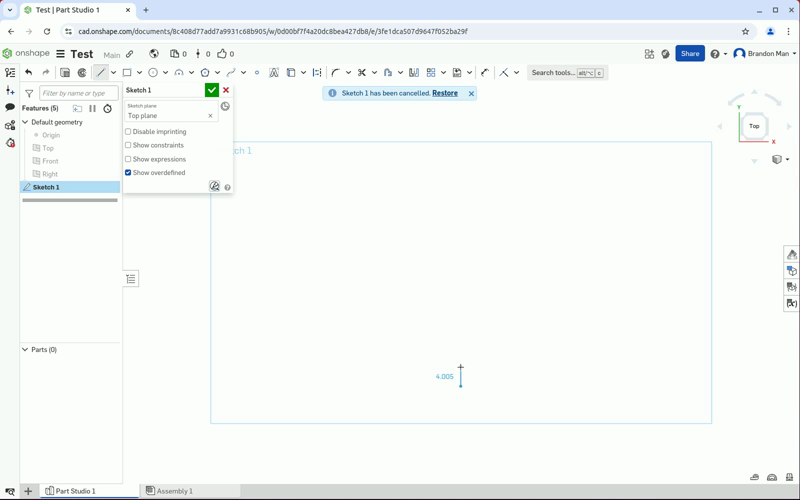
click(460, 366)
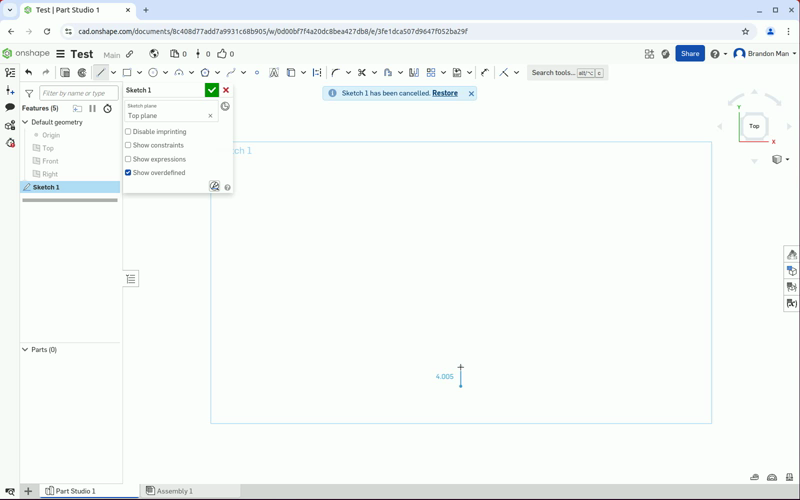
key_up(shift)
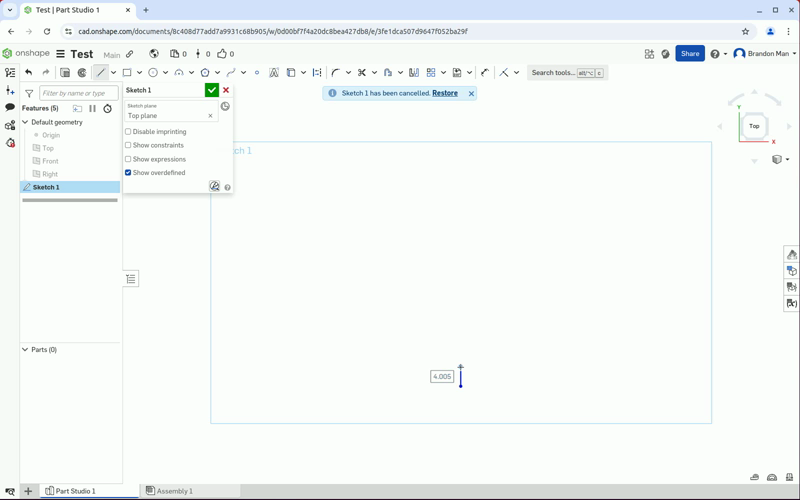
key(esc)
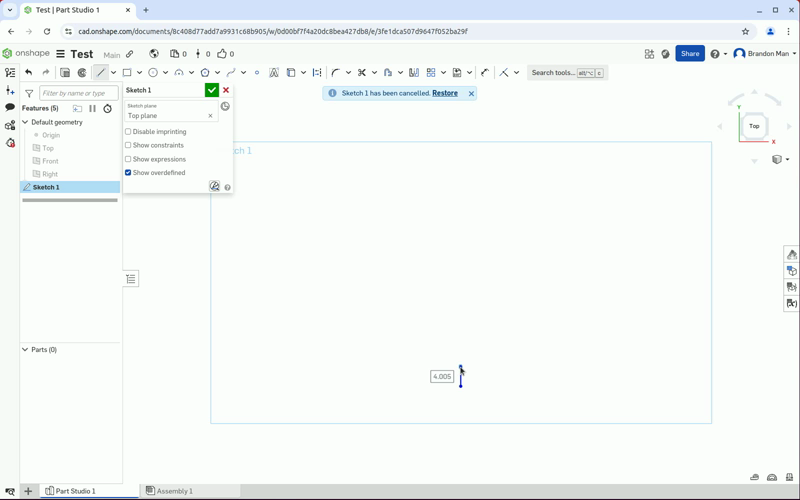
key(a)
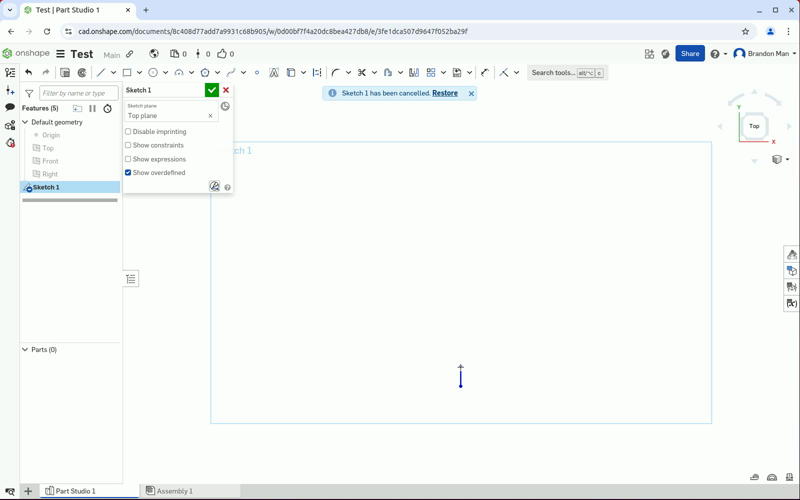
mouse_move(460, 366)
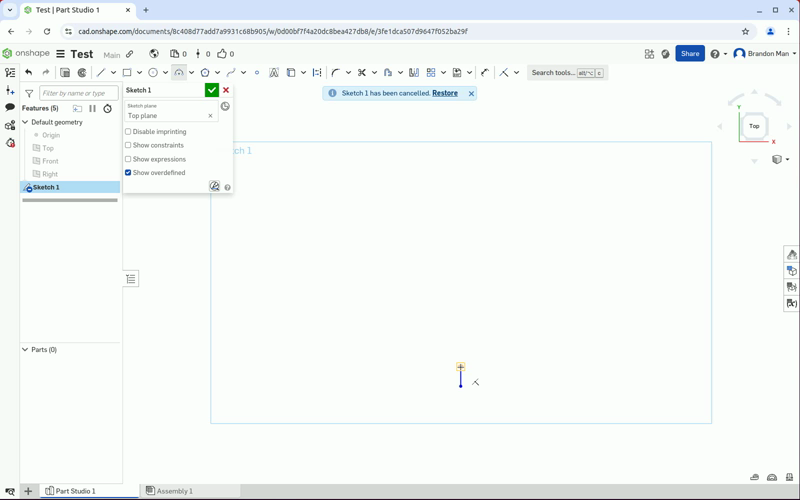
click(460, 366)
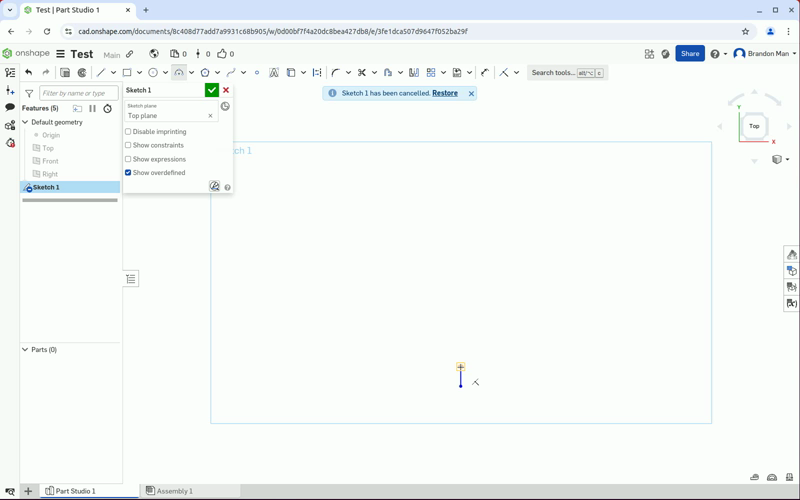
key_down(shift)
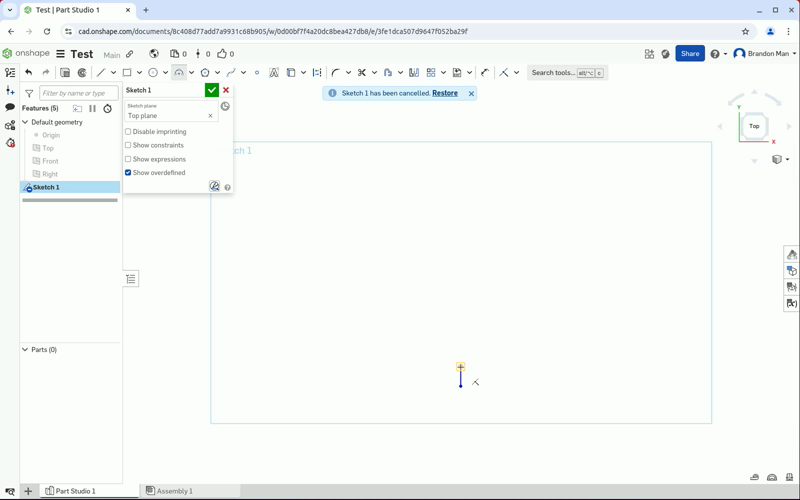
mouse_move(519, 342)
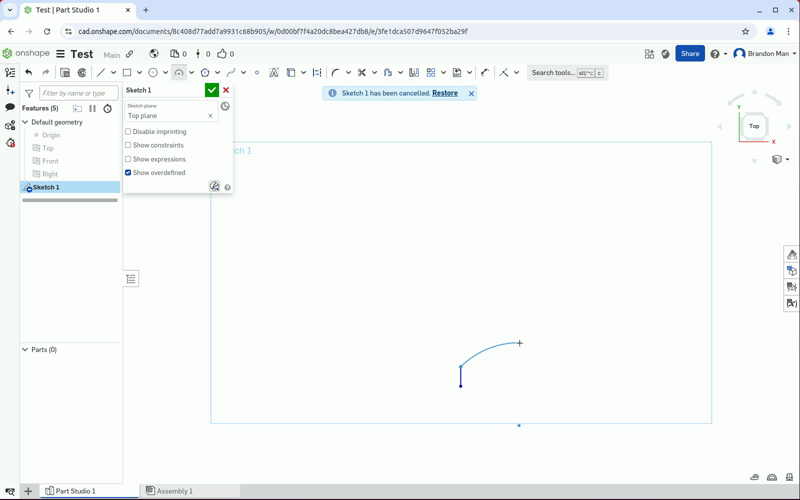
click(519, 342)
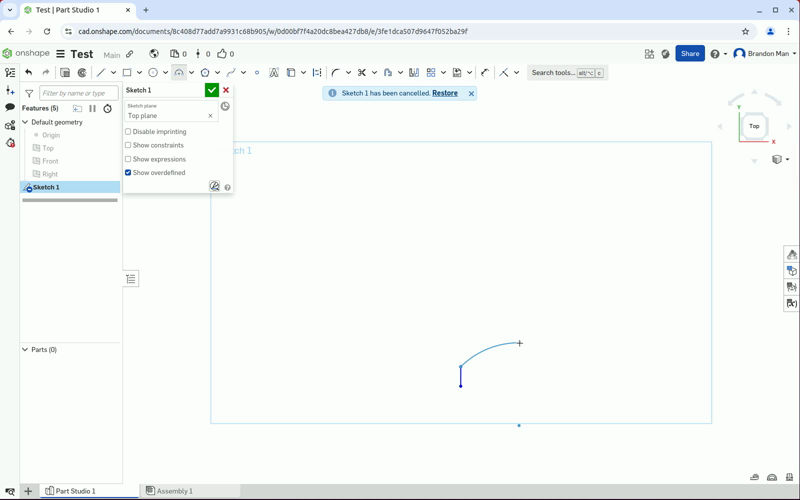
mouse_move(430, 207)
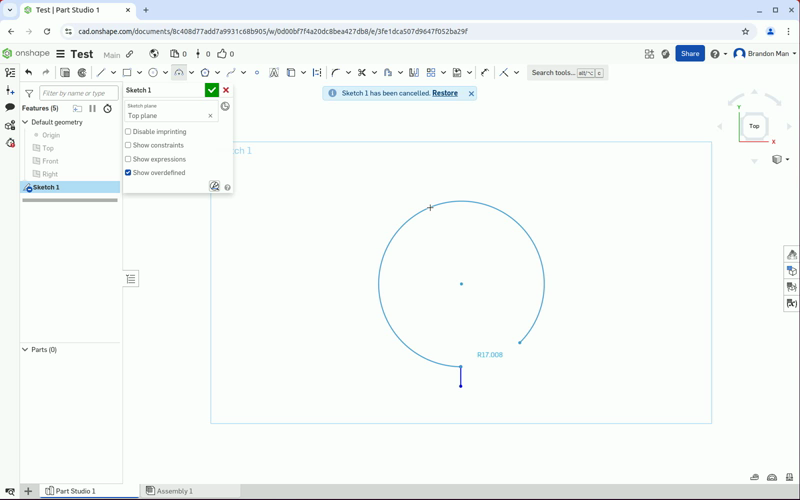
click(430, 207)
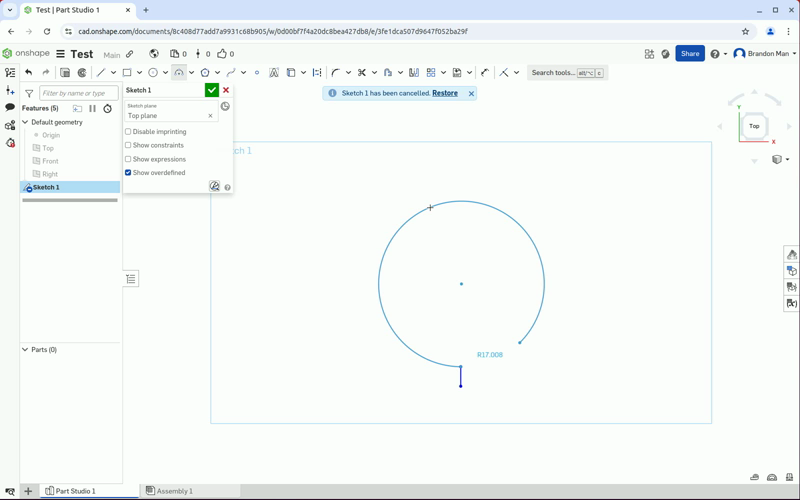
key_up(shift)
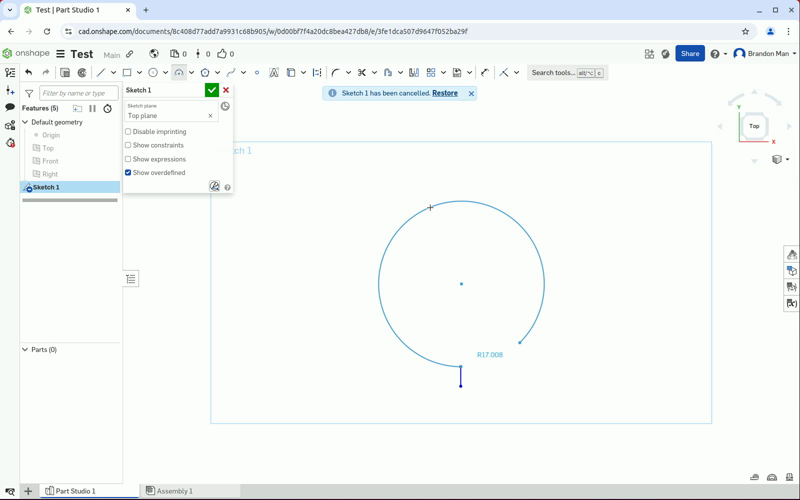
key(esc)
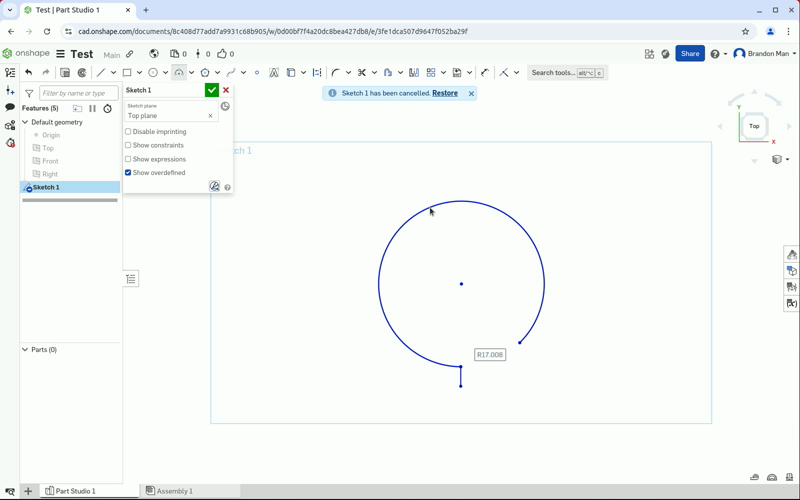
key(l)
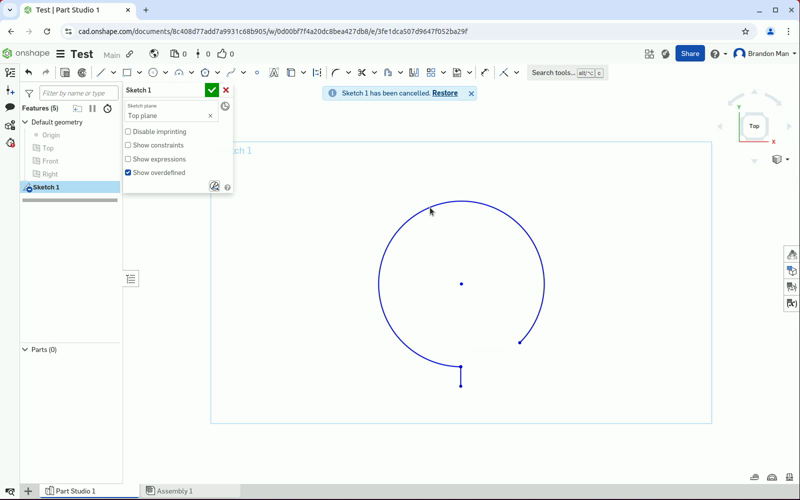
mouse_move(519, 342)
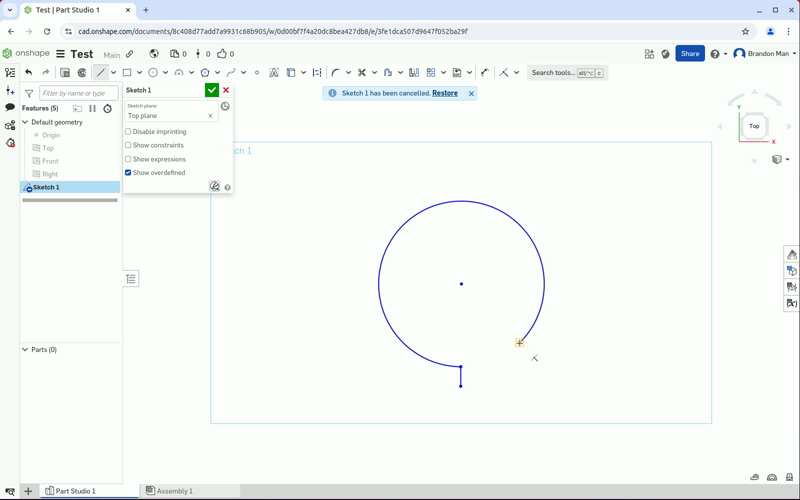
click(519, 342)
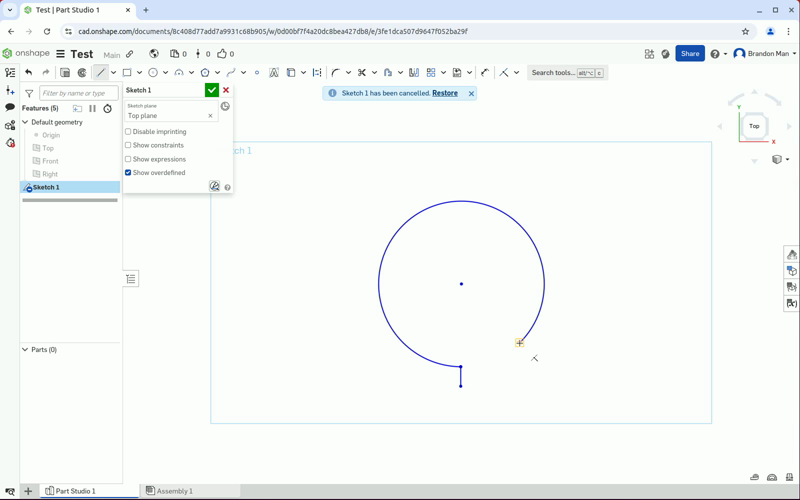
key_down(shift)
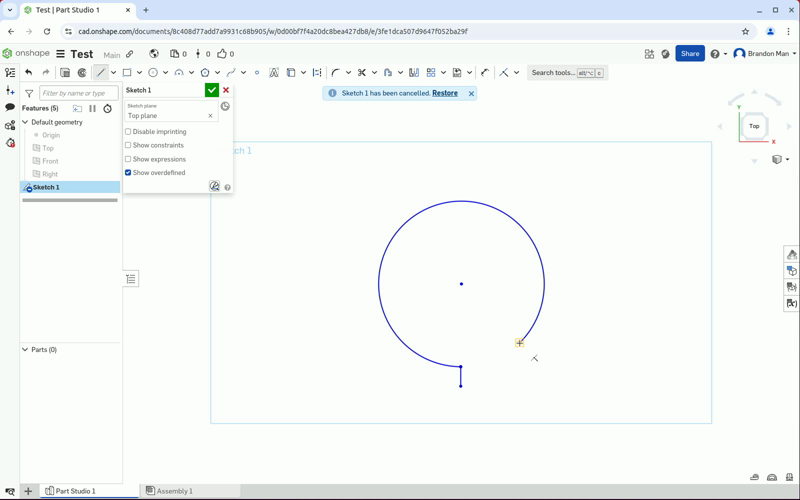
mouse_move(549, 342)
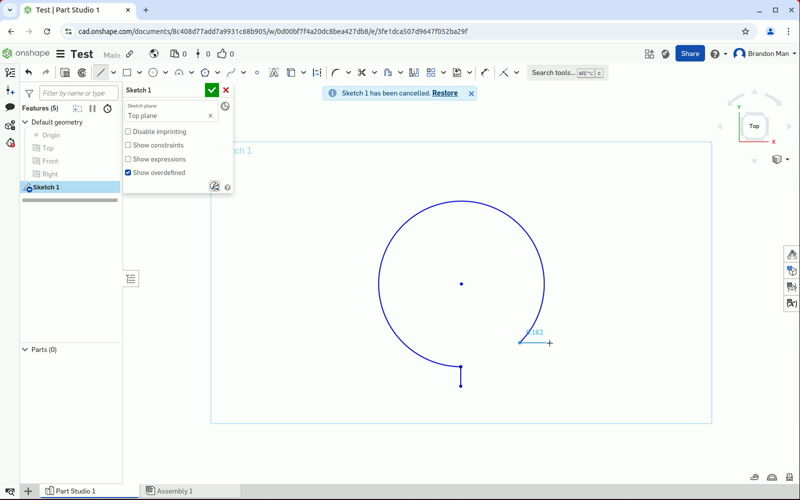
mouse_move(534, 355)
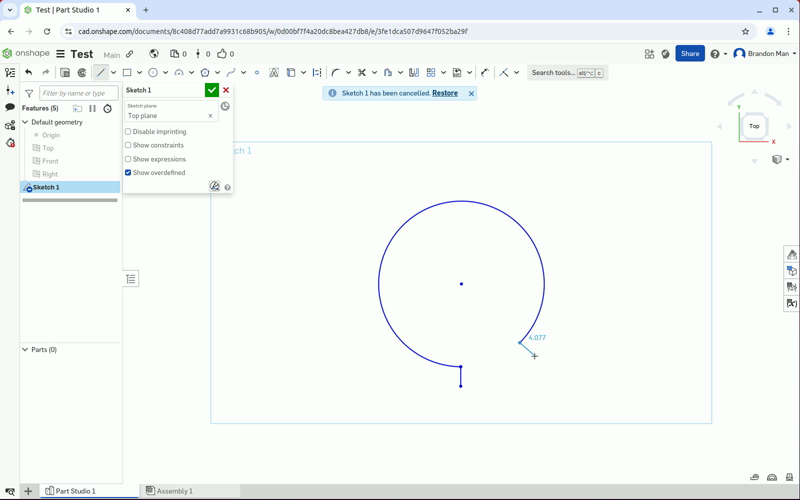
click(534, 355)
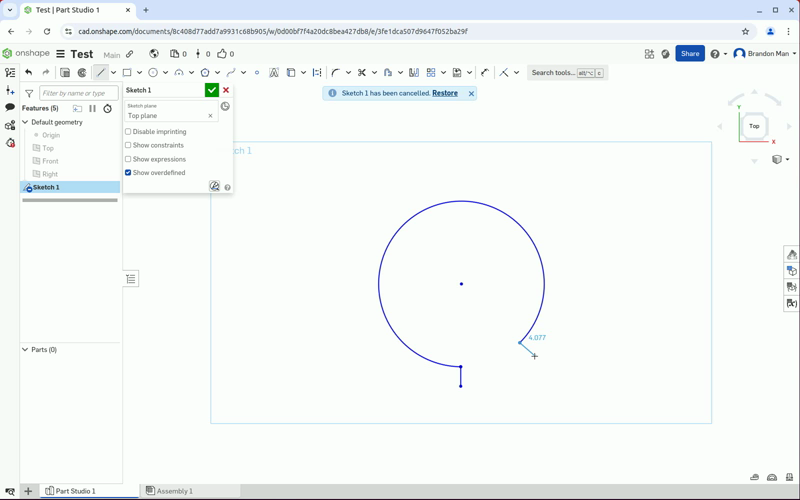
key_up(shift)
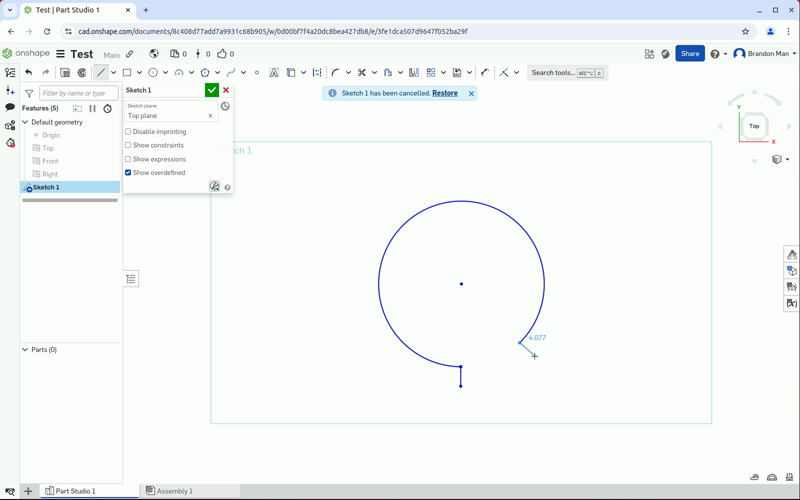
key(esc)
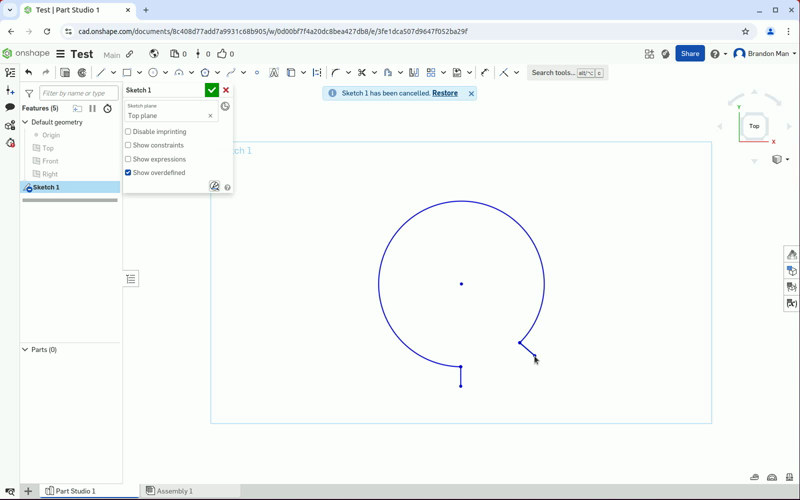
key(a)
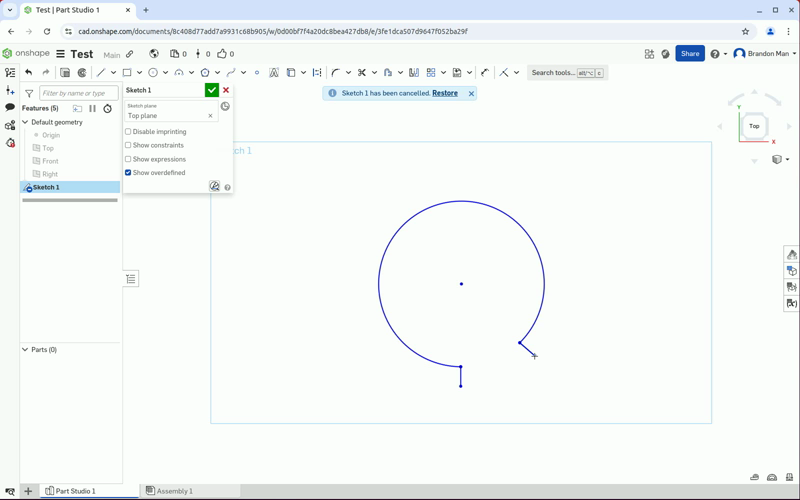
mouse_move(534, 355)
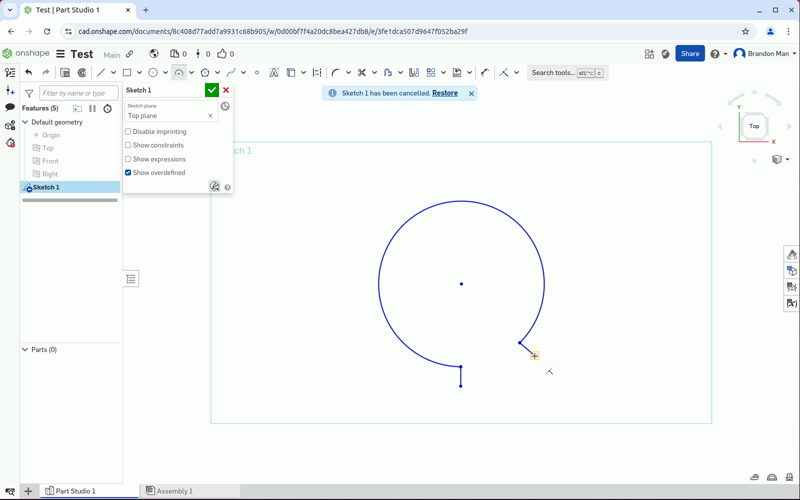
click(534, 355)
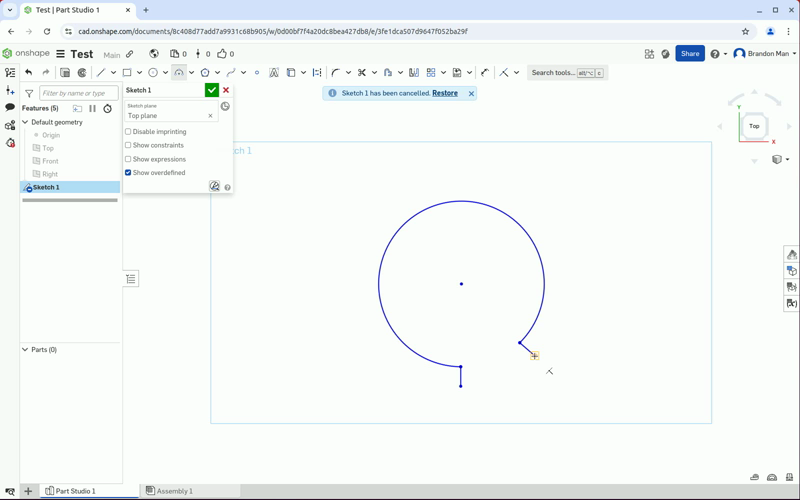
mouse_move(460, 386)
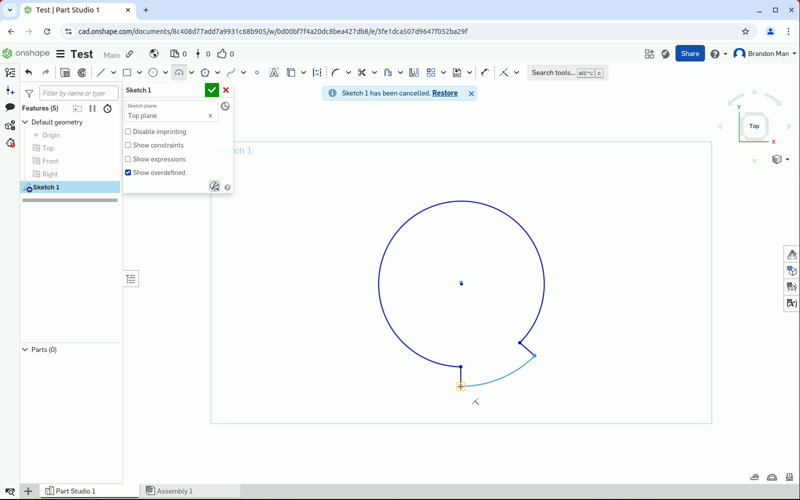
click(460, 386)
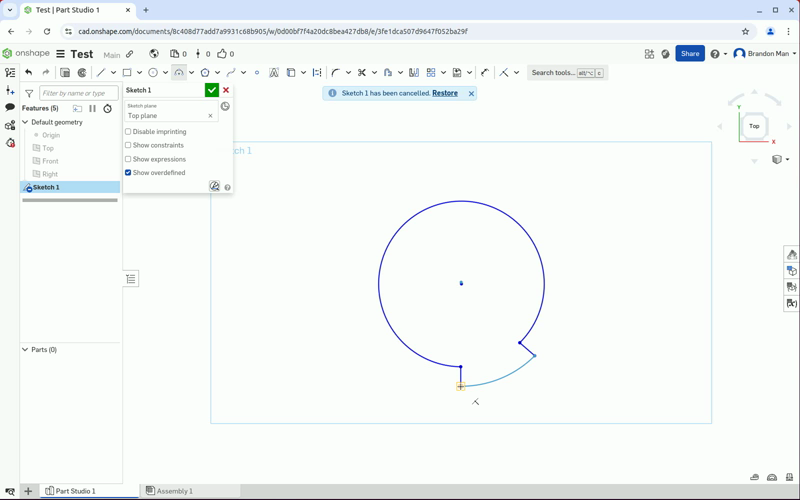
key_down(shift)
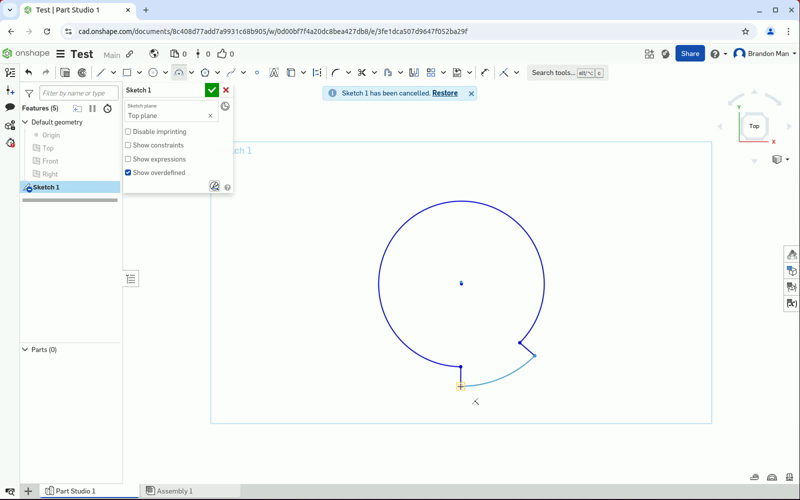
mouse_move(421, 185)
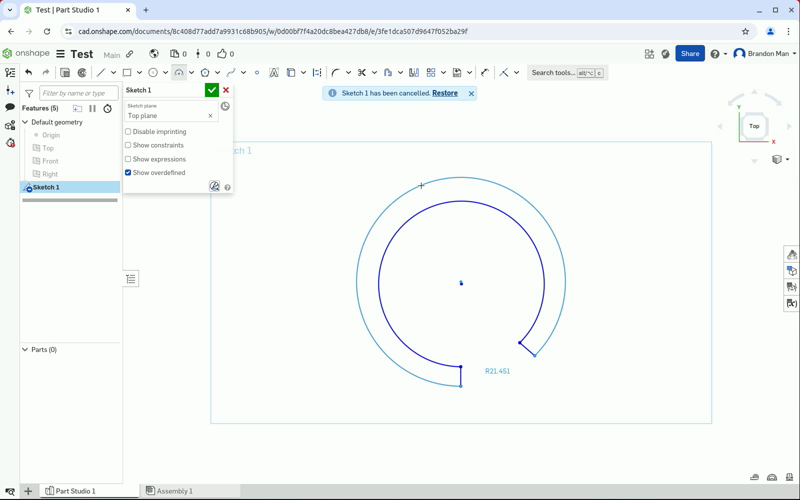
click(421, 185)
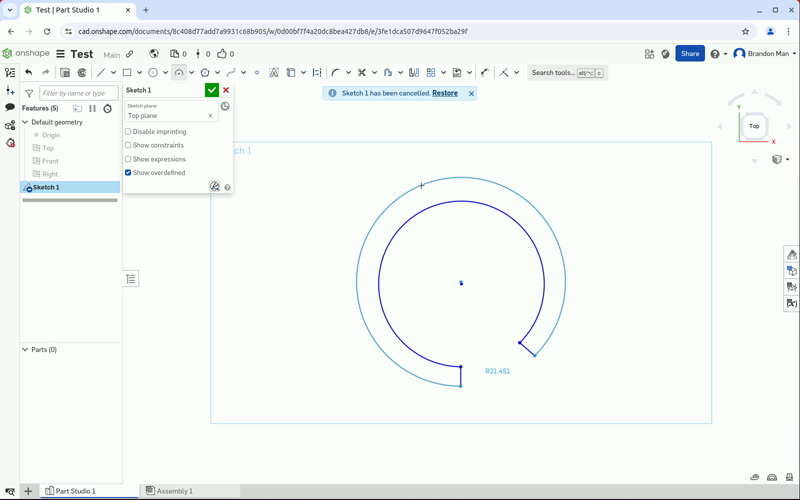
key_up(shift)
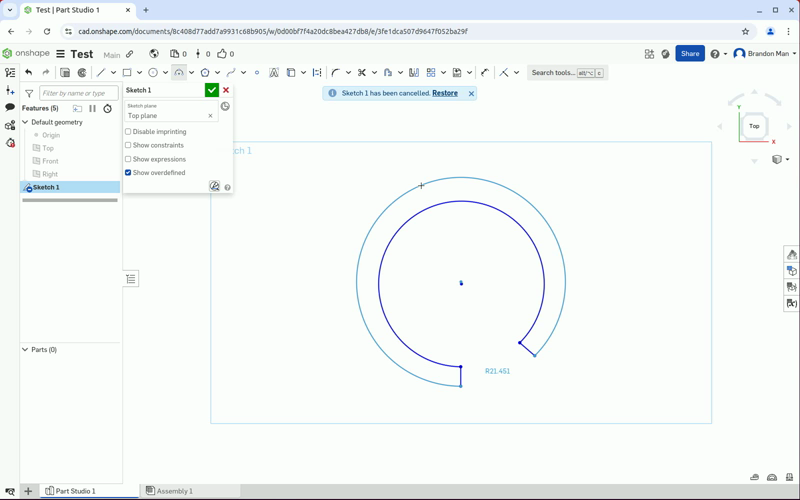
key(esc)
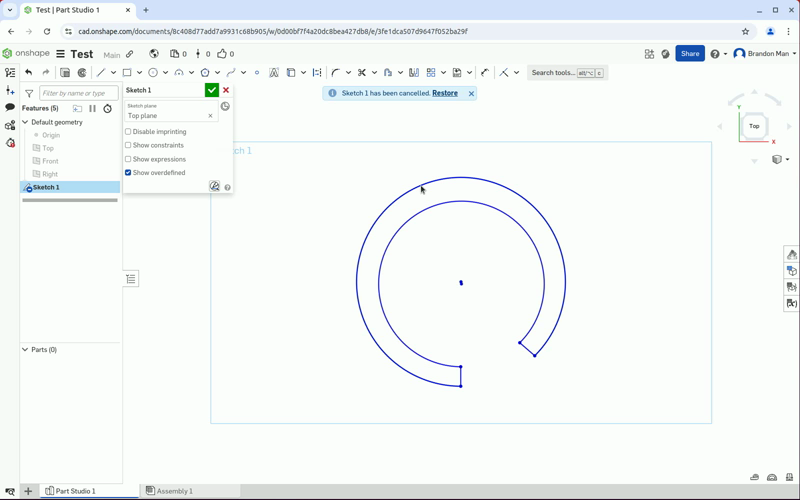
mouse_move(508, 200)
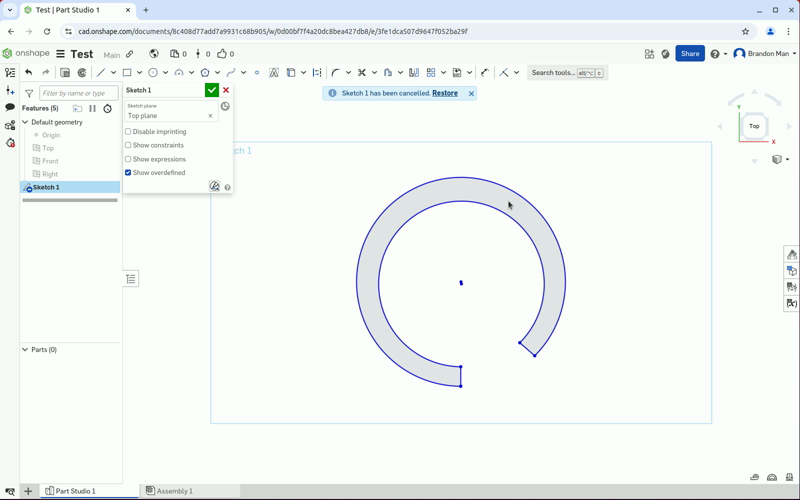
click(508, 200)
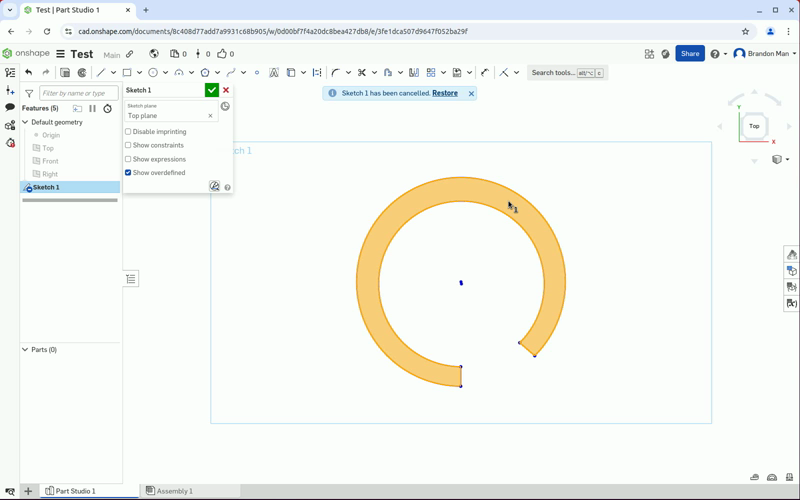
mouse_move(73, 352)
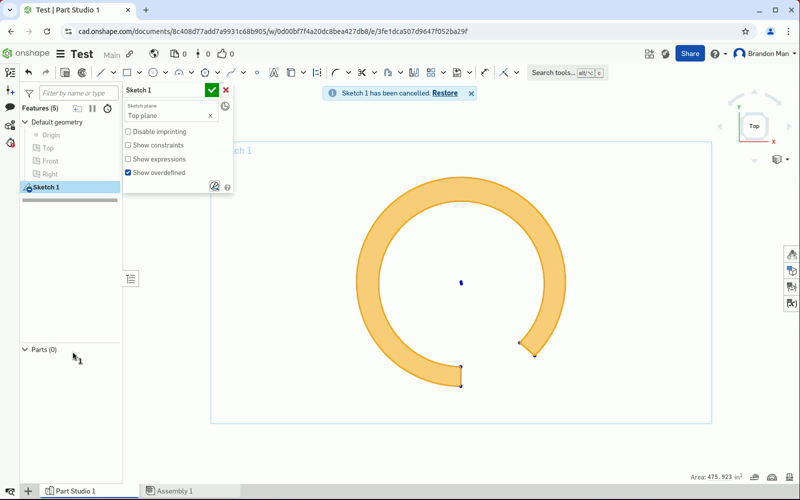
key(shift+y)
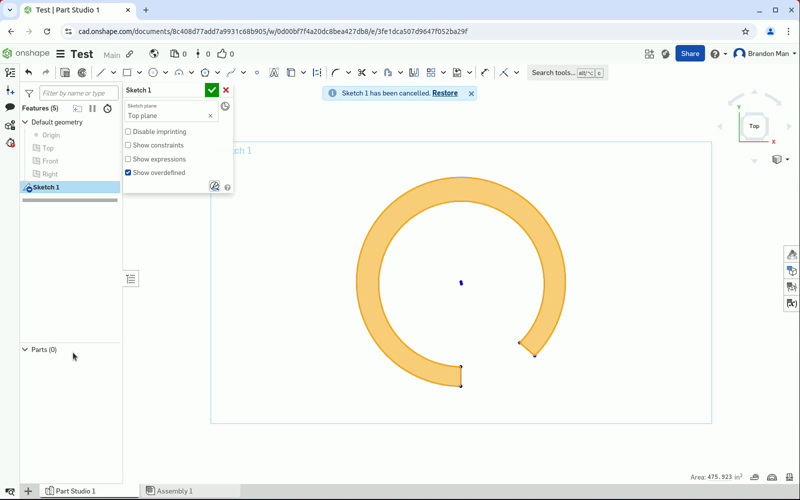
key(shift+e)
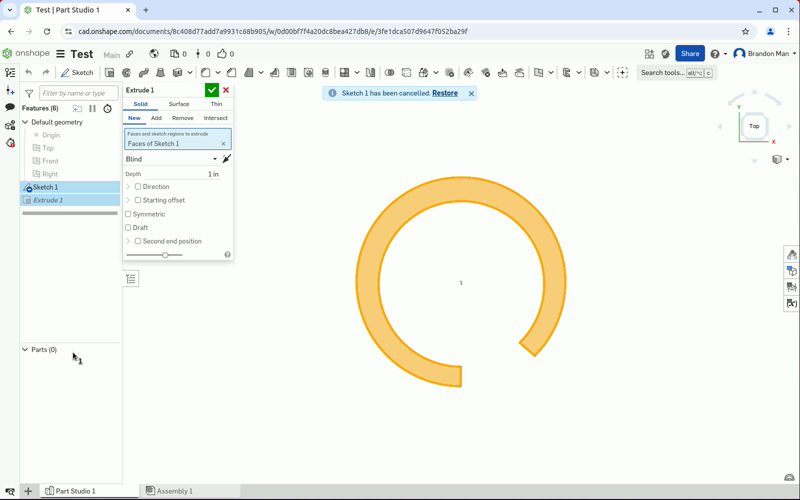
mouse_move(143, 106)
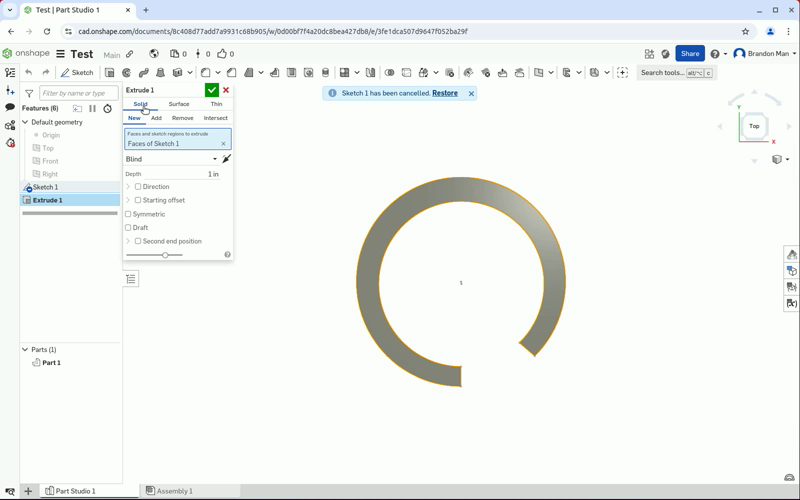
click(143, 106)
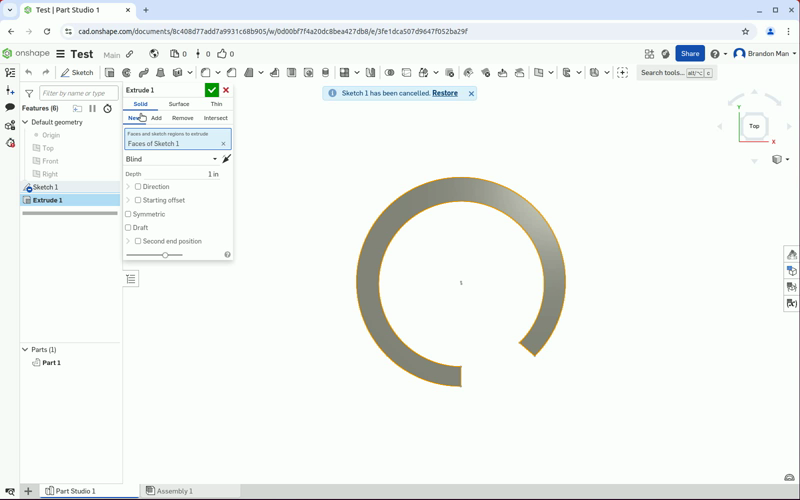
mouse_move(137, 120)
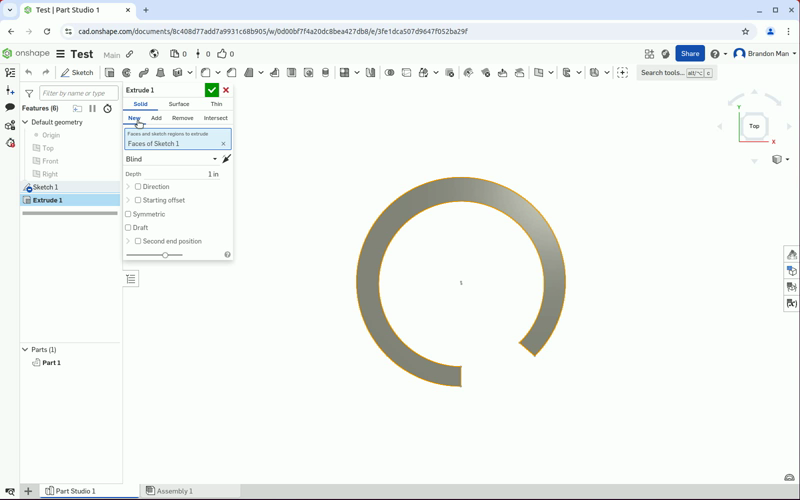
click(137, 120)
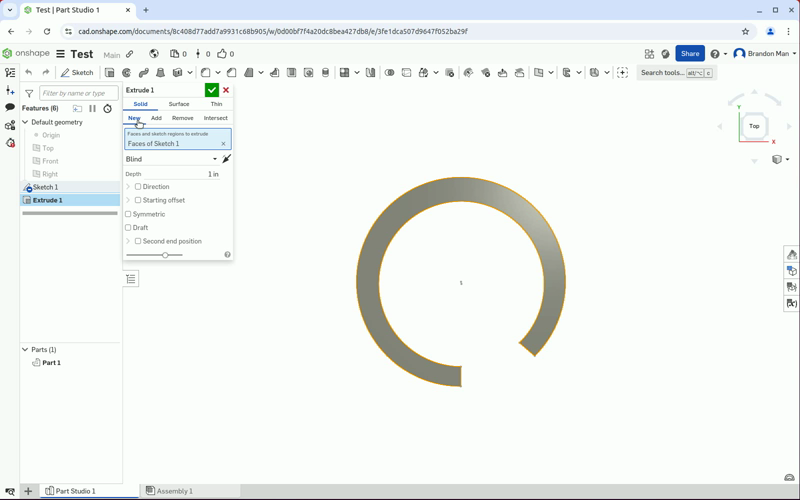
key(tab, 4)
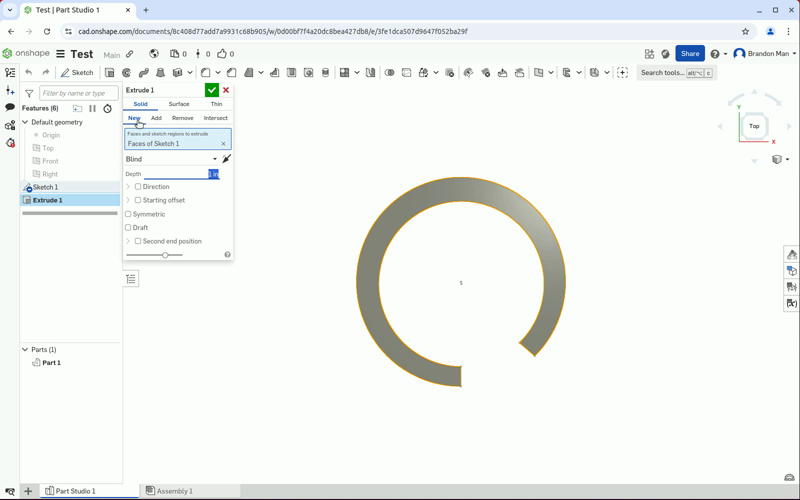
text(4.574)
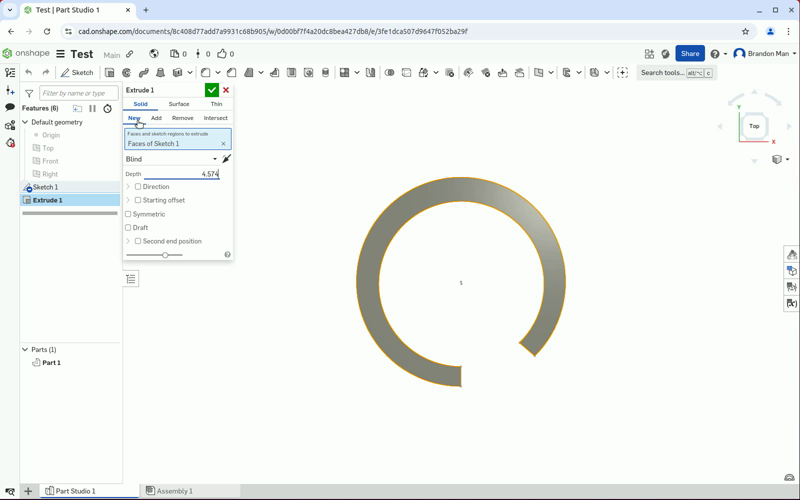
key(enter)
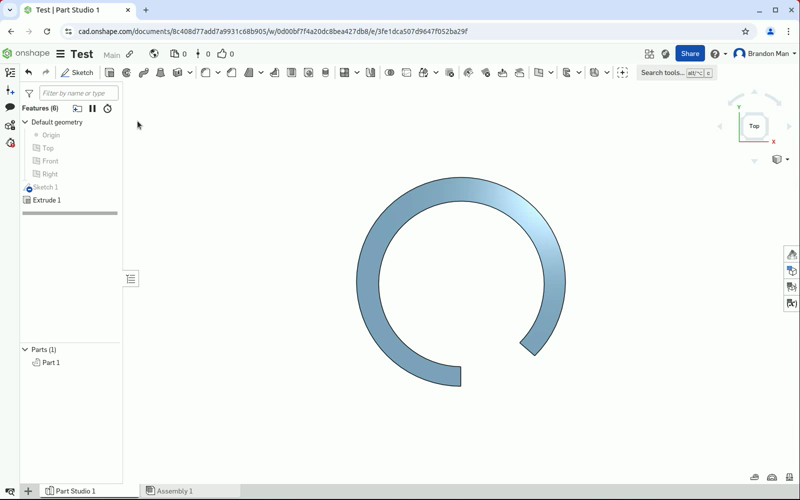
key(shift+h)
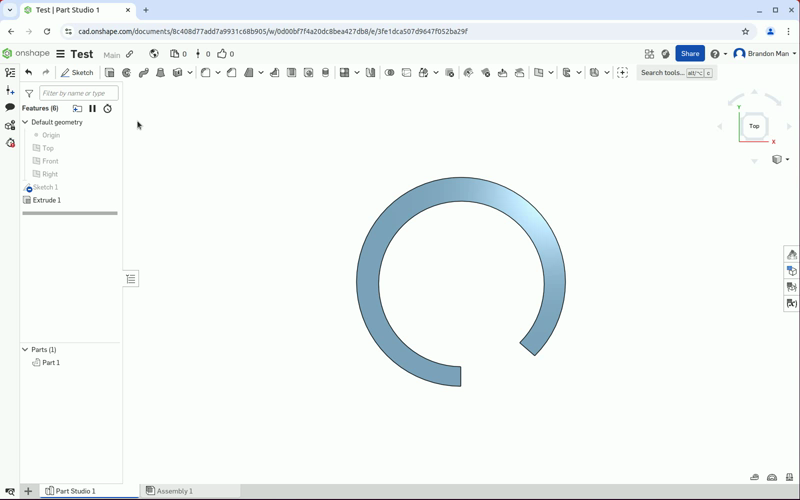
key(shift+h)
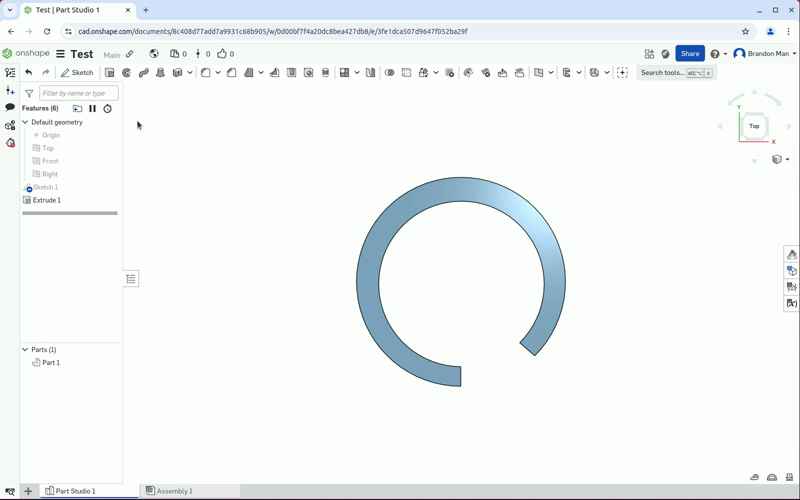
mouse_move(73, 189)
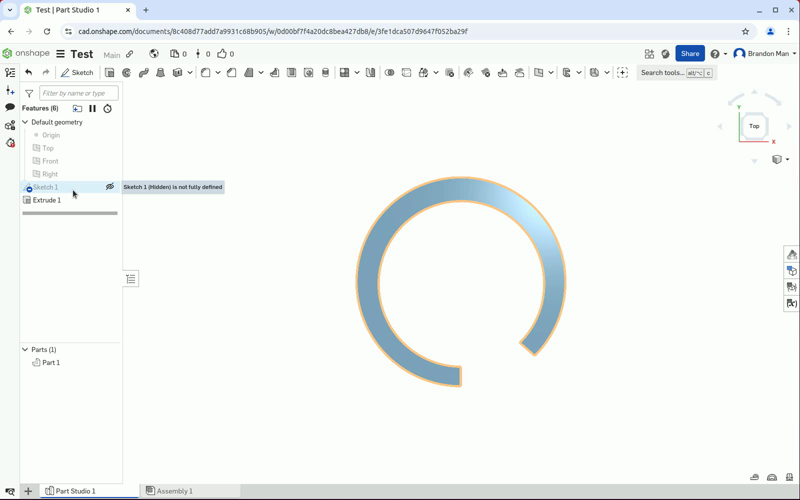
click(73, 189)
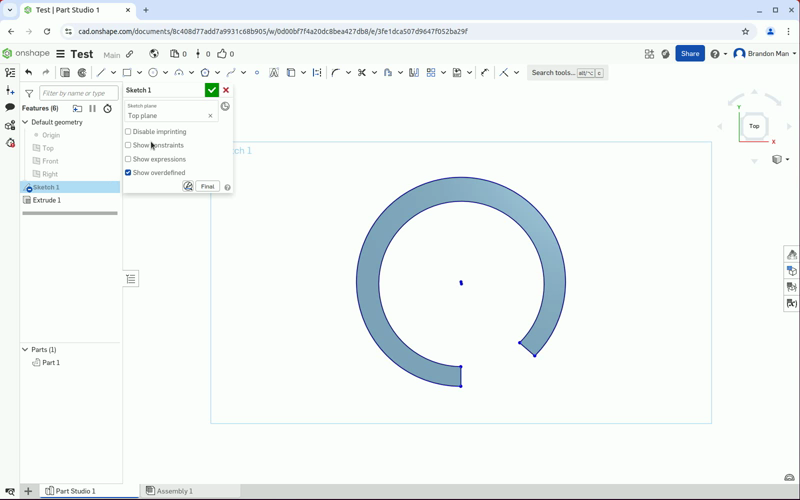
mouse_move(229, 92)
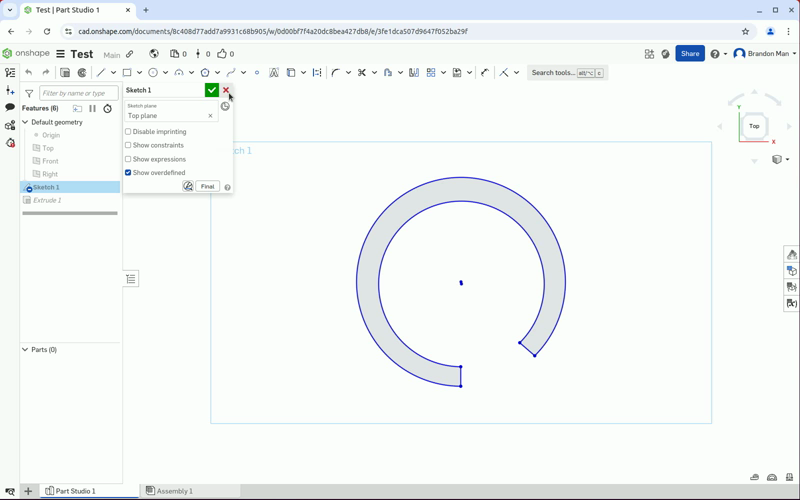
click(229, 92)
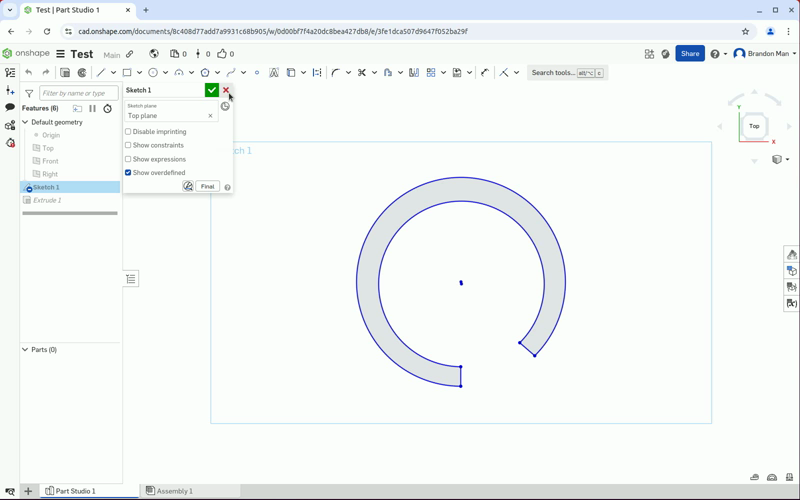
key(shift+s)
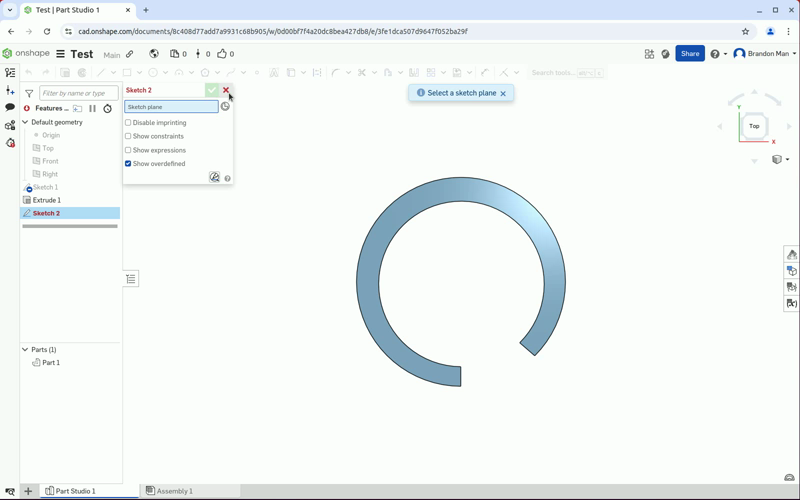
mouse_move(73, 150)
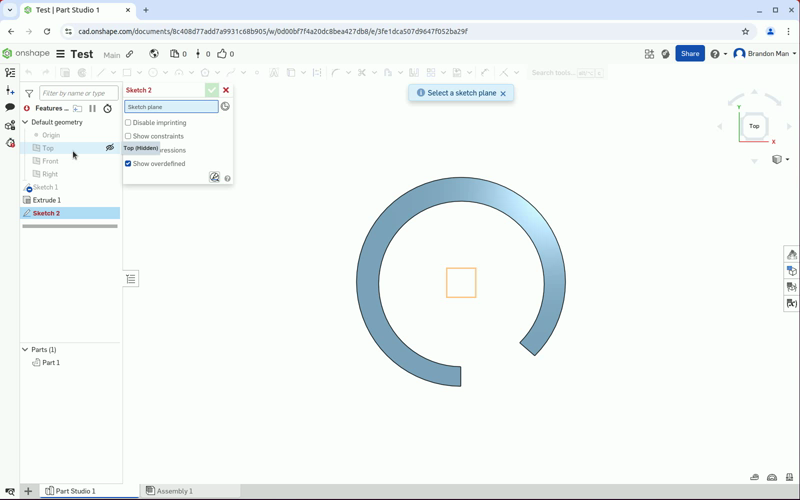
click(73, 150)
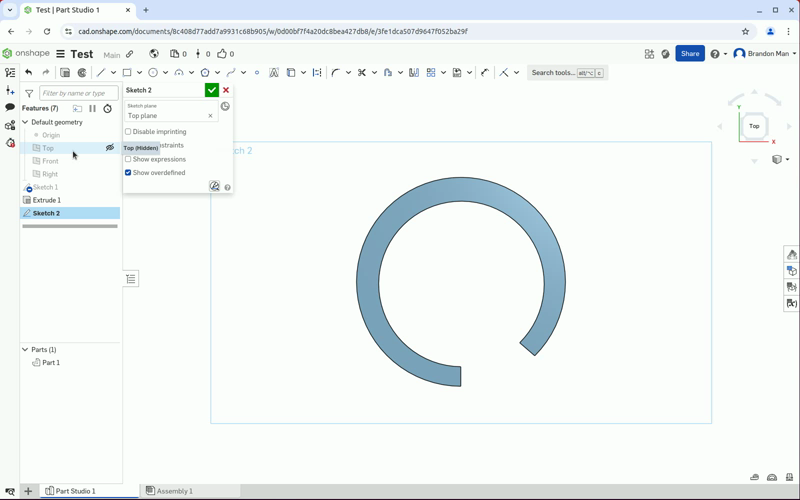
mouse_move(73, 352)
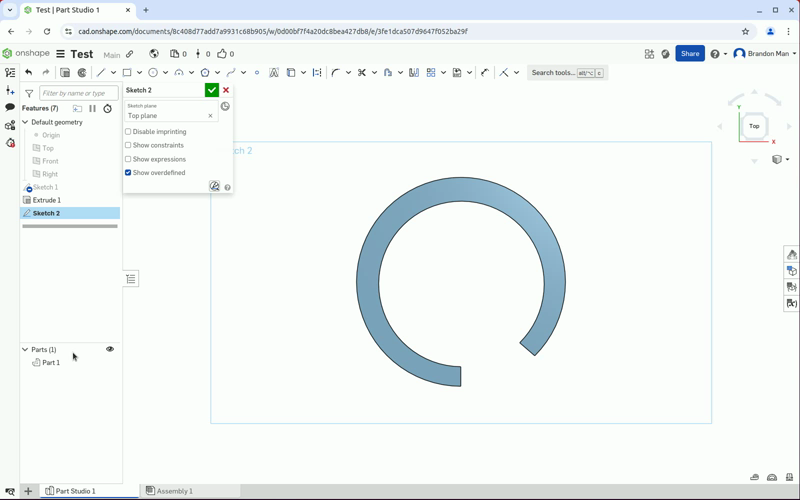
key(y)
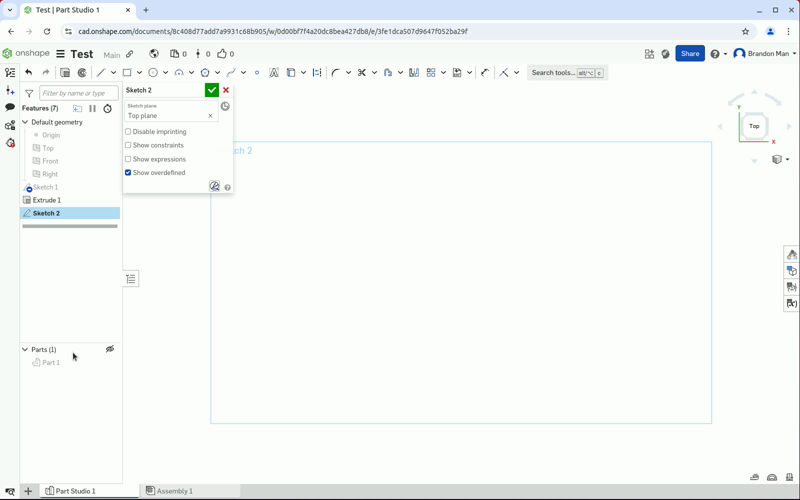
key(l)
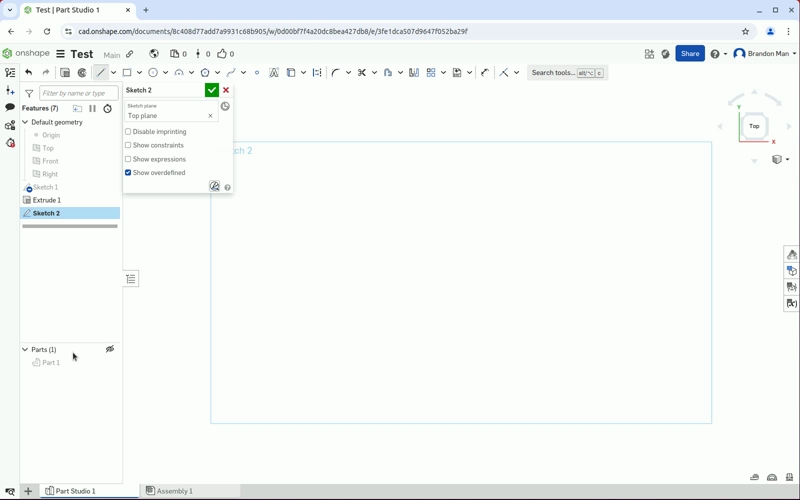
key_down(shift)
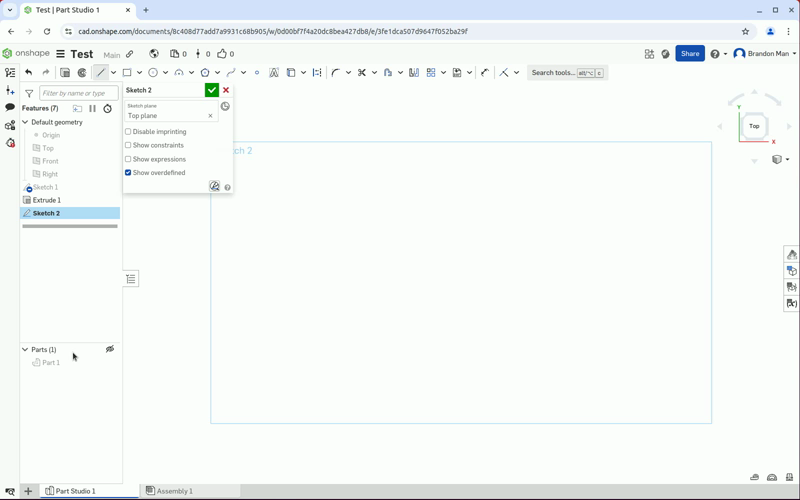
mouse_move(460, 395)
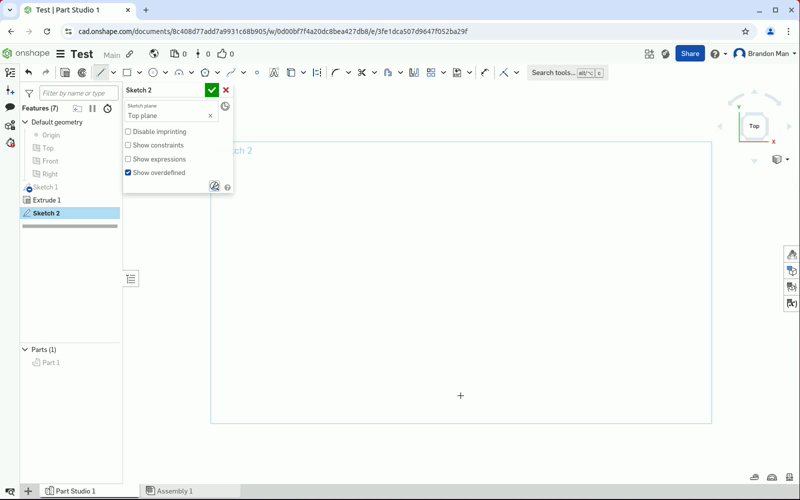
click(460, 395)
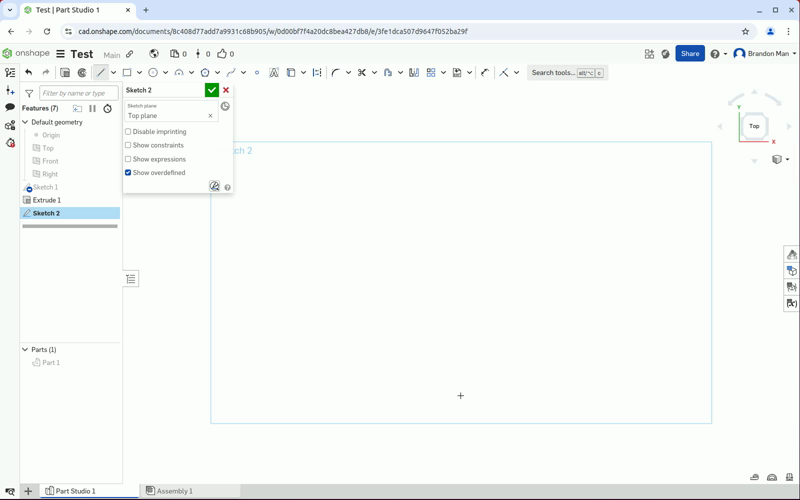
key_up(shift)
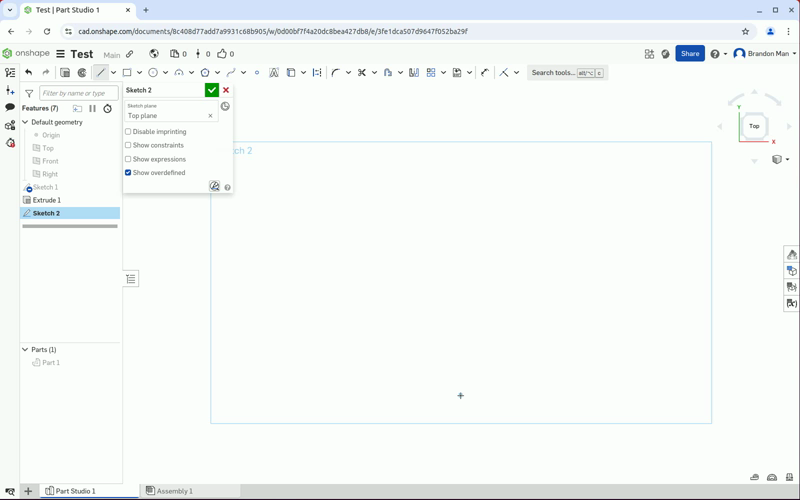
key_down(shift)
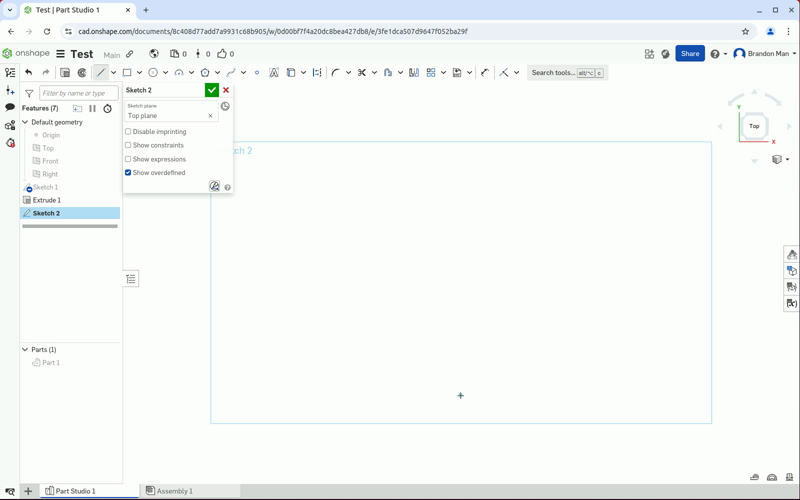
mouse_move(490, 395)
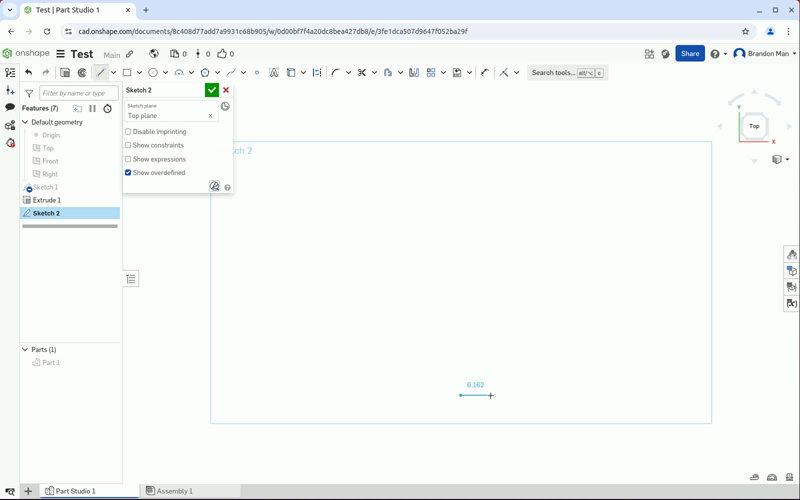
mouse_move(460, 386)
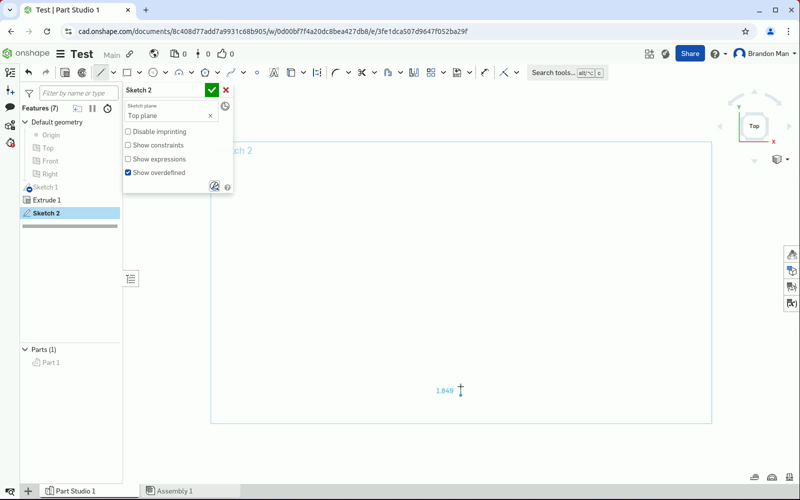
click(460, 386)
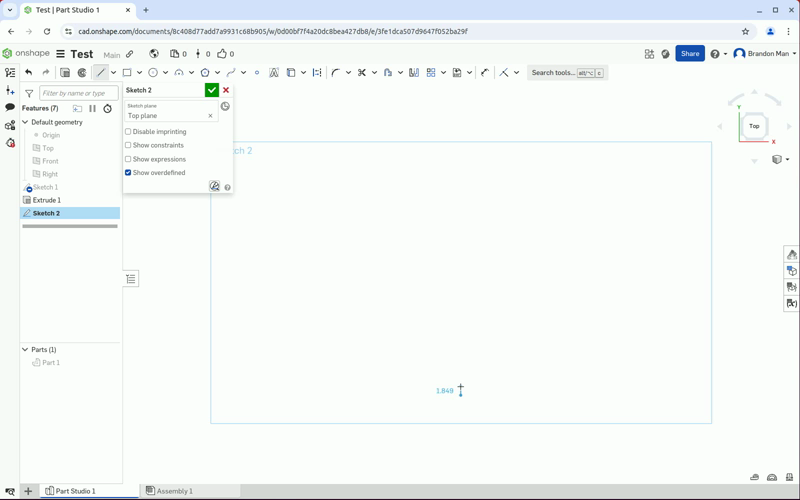
key_up(shift)
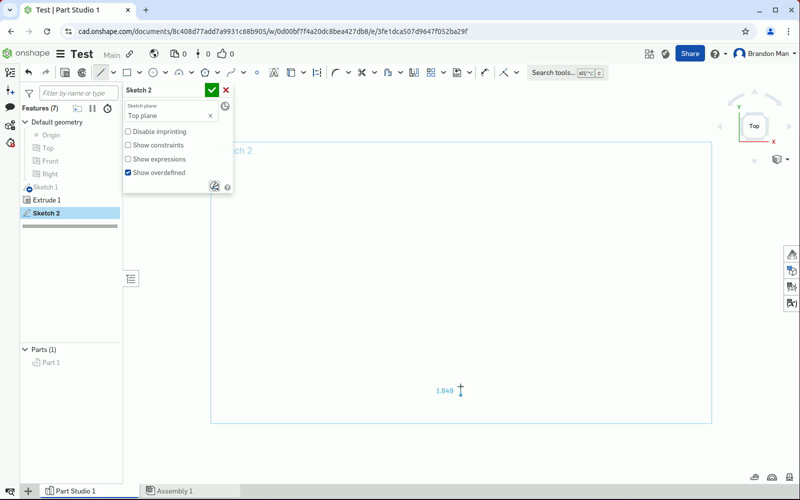
key(esc)
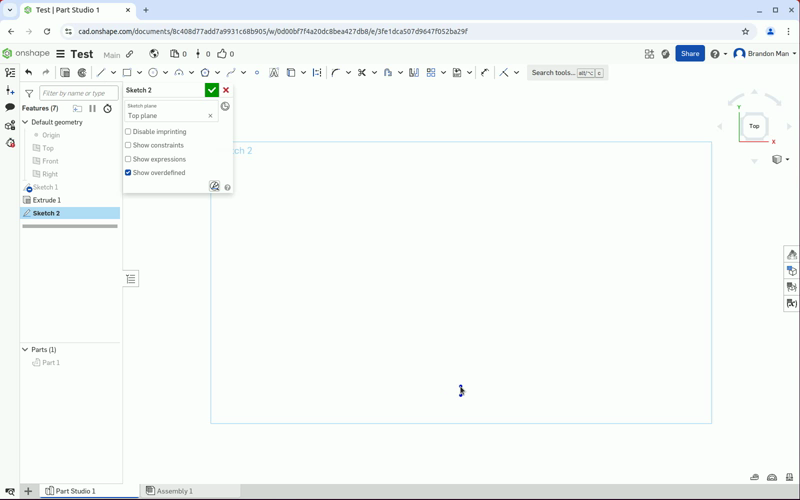
key(a)
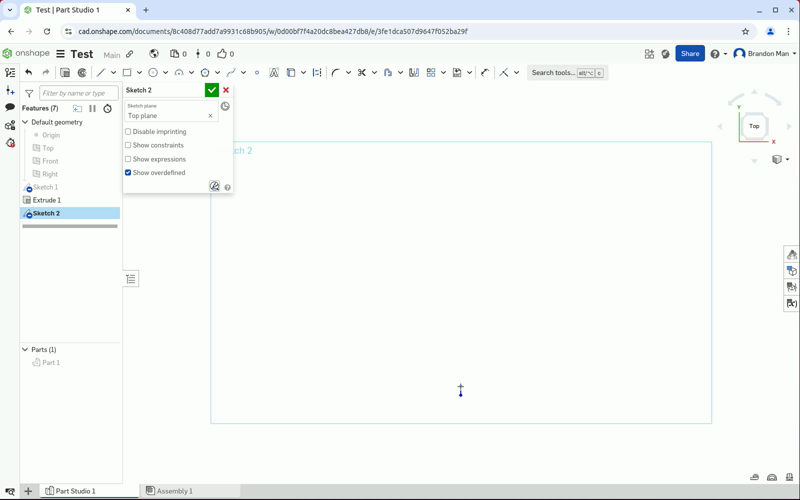
mouse_move(460, 386)
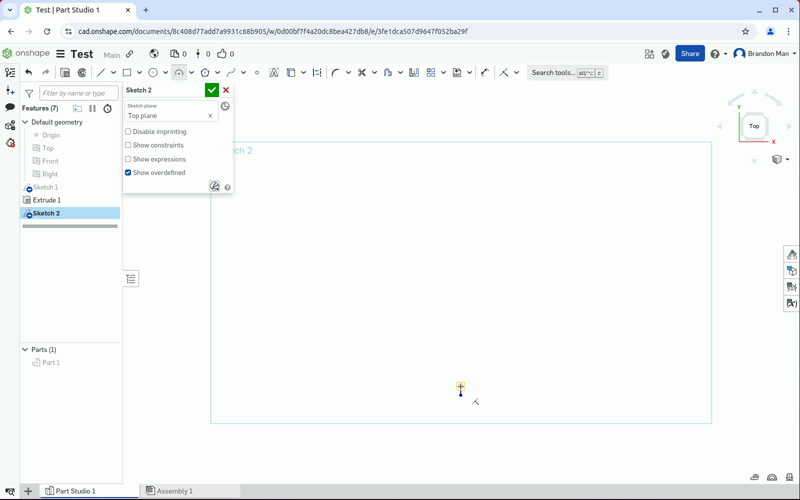
click(460, 386)
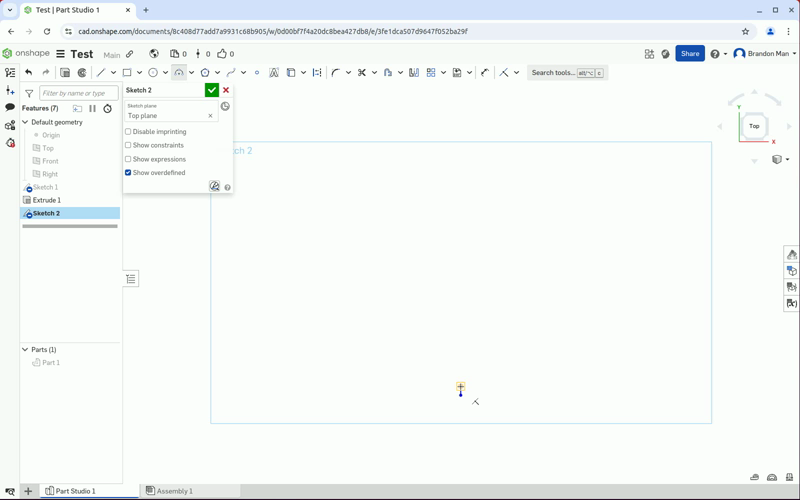
key_down(shift)
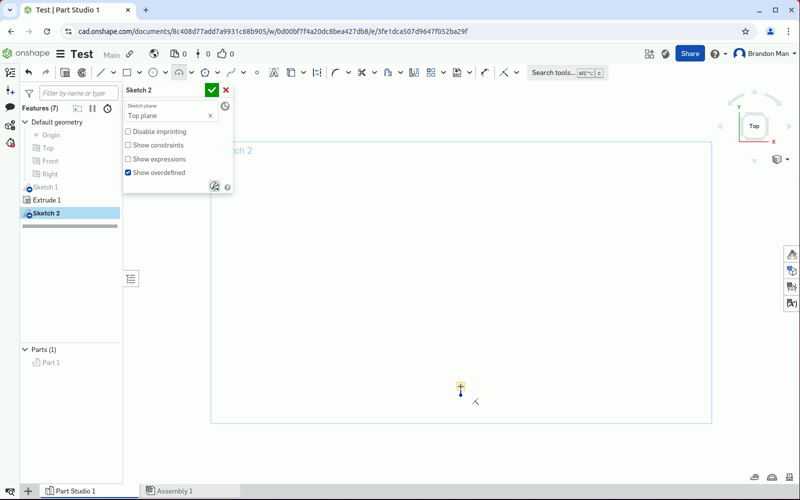
mouse_move(533, 355)
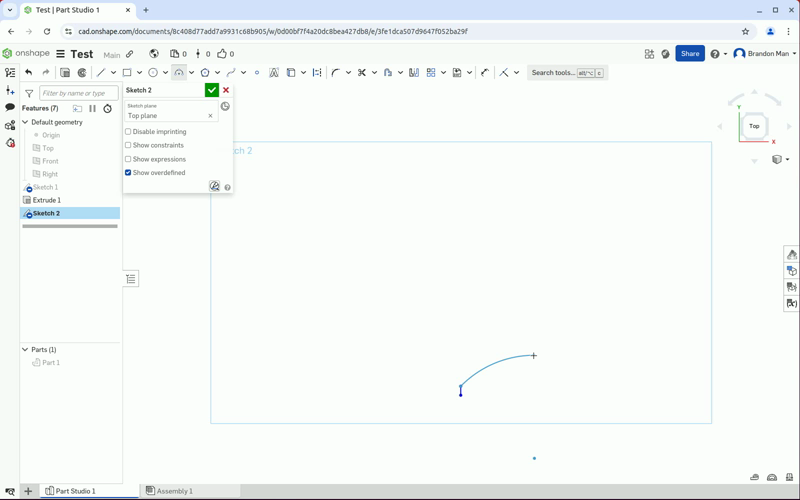
click(533, 355)
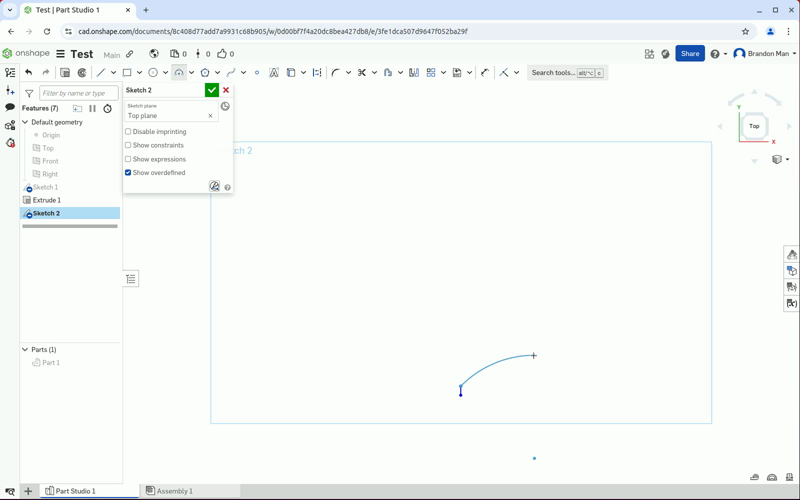
mouse_move(420, 187)
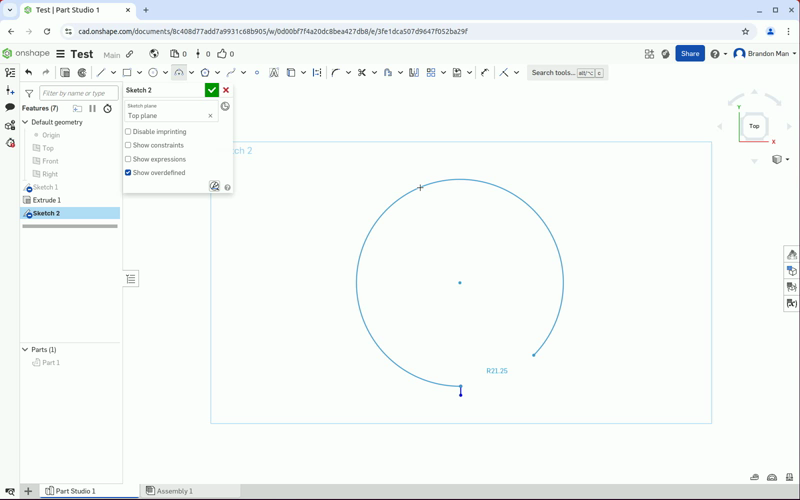
click(420, 187)
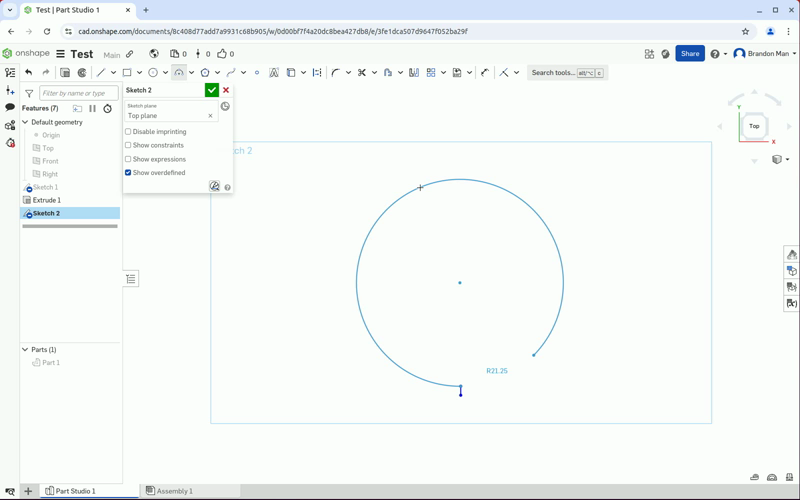
key_up(shift)
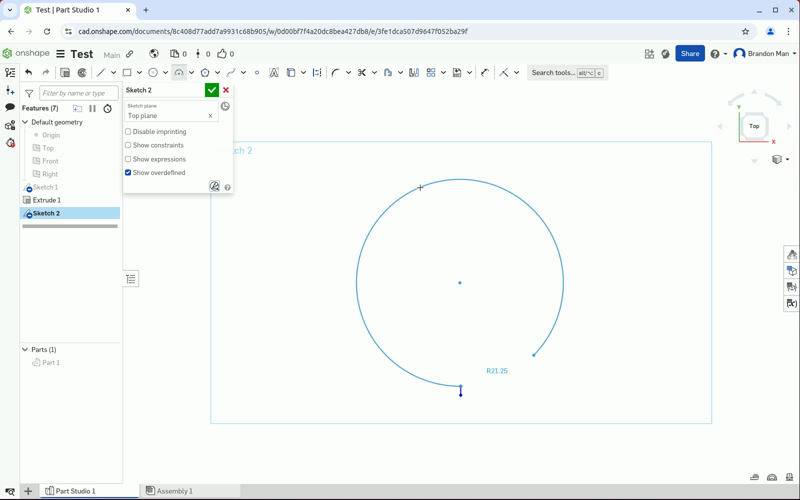
key(esc)
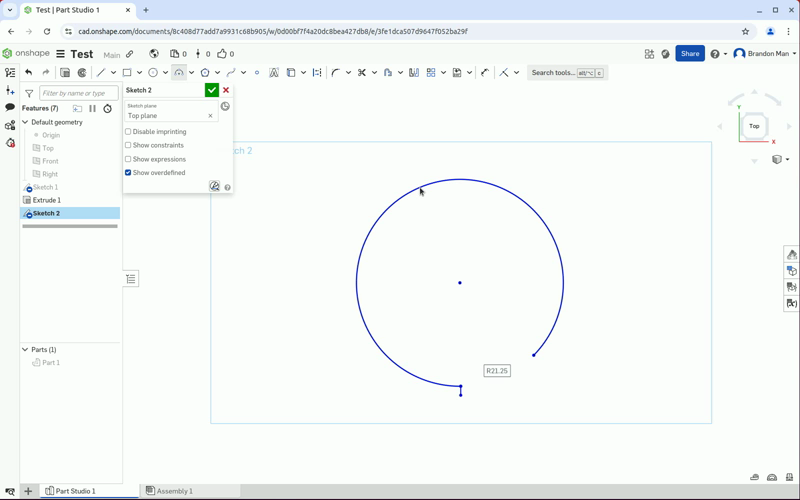
key(l)
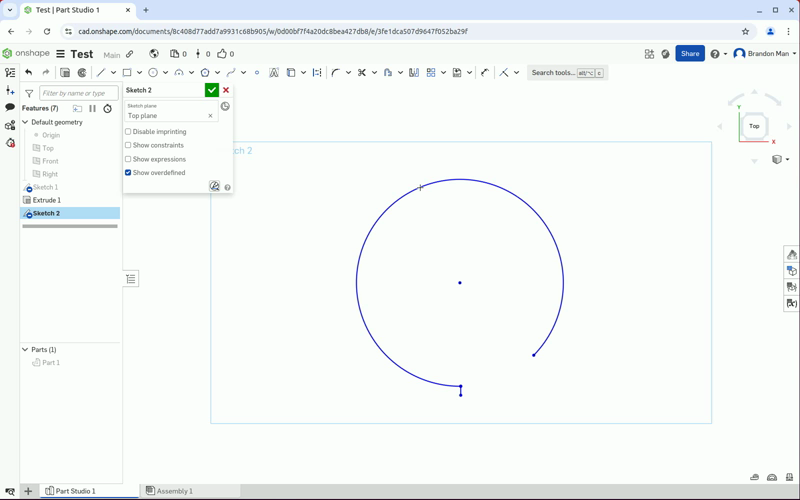
mouse_move(533, 355)
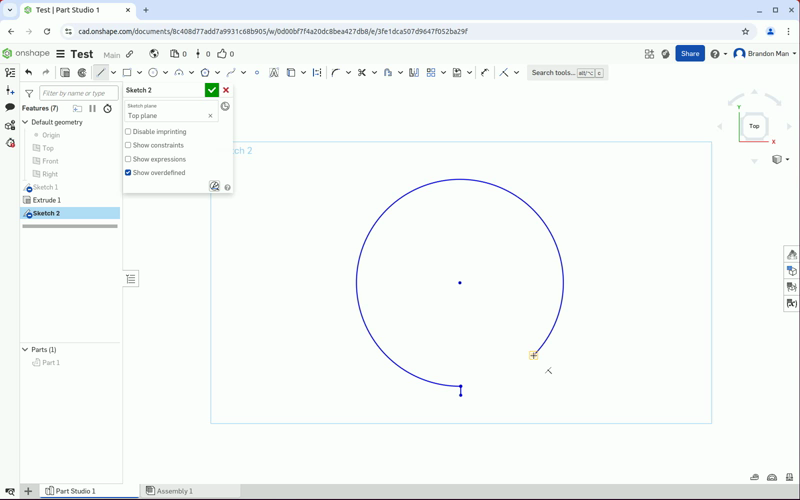
click(533, 355)
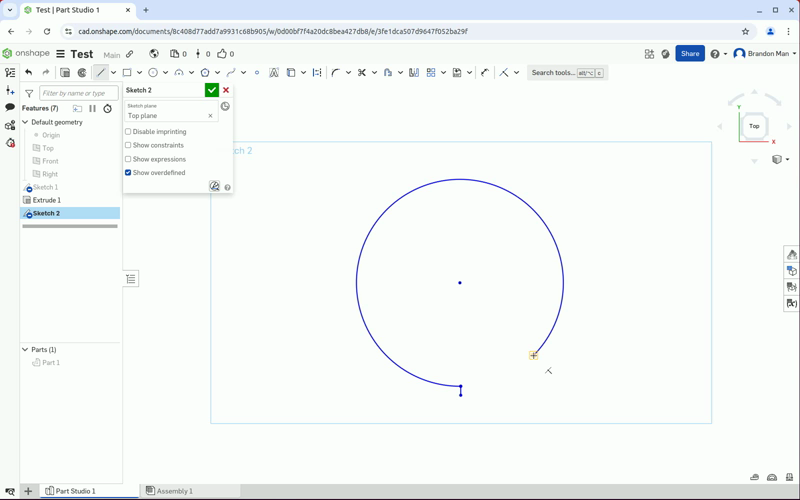
key_down(shift)
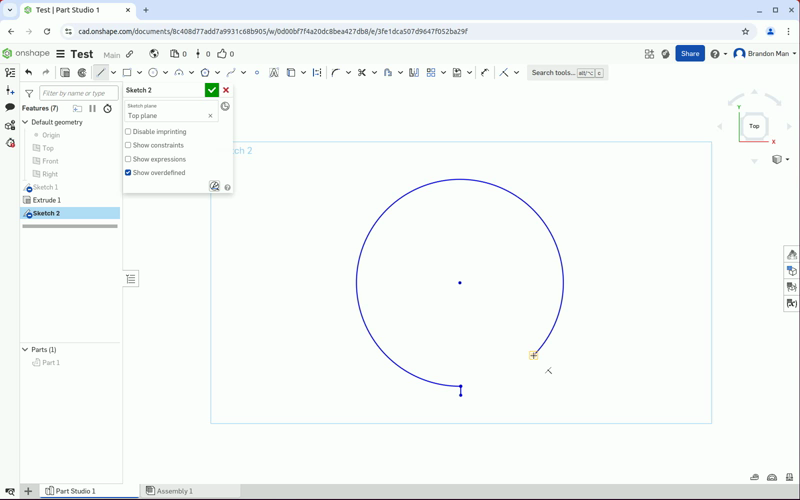
mouse_move(563, 355)
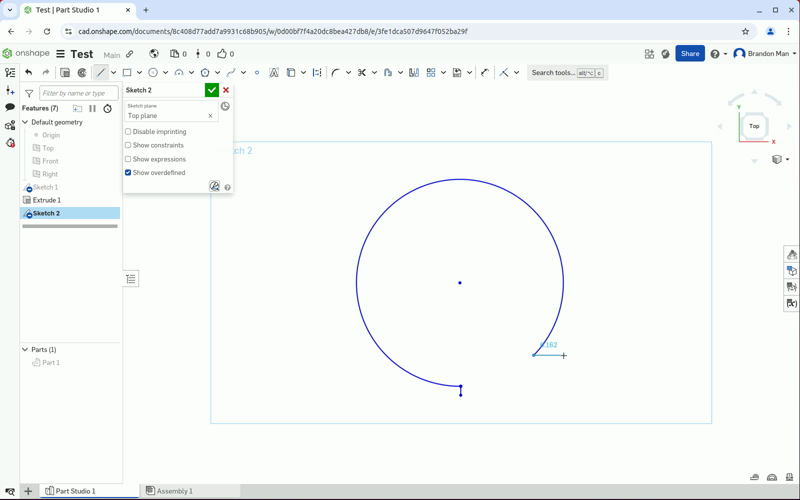
mouse_move(540, 362)
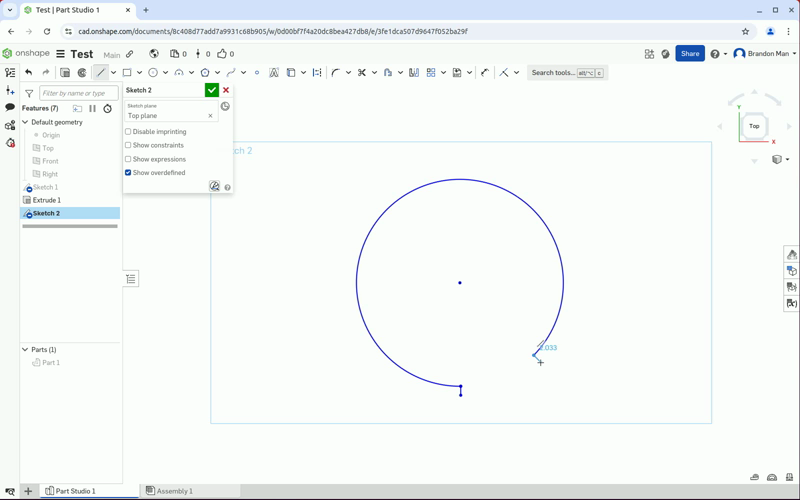
click(540, 362)
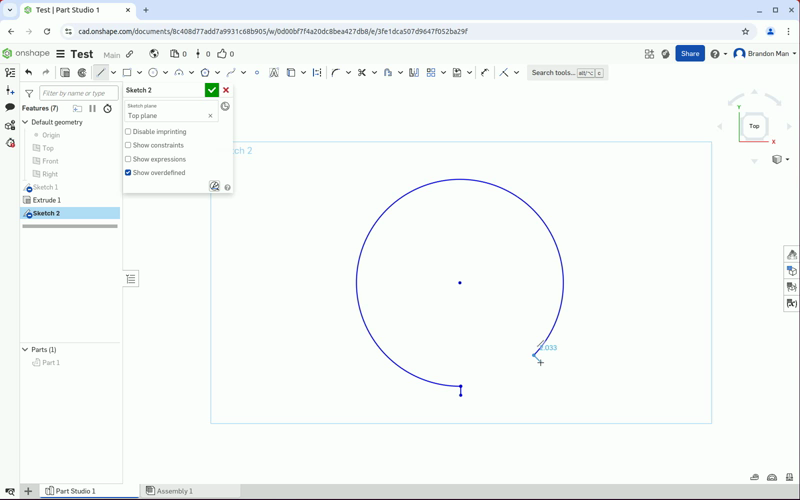
key_up(shift)
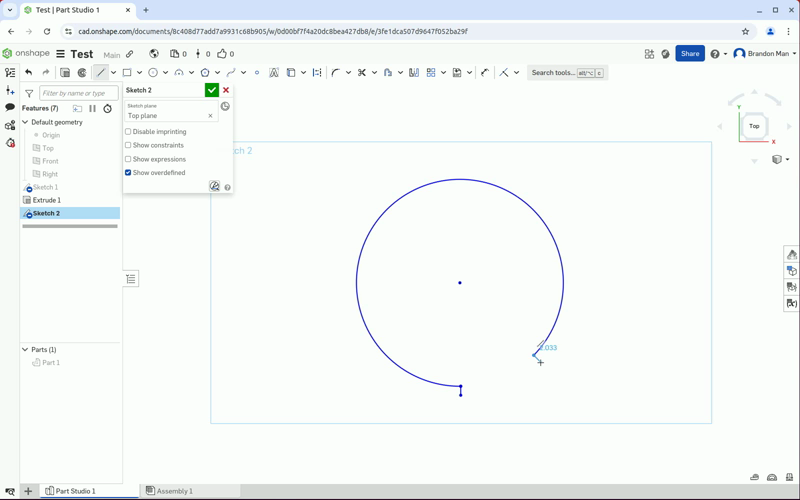
key(esc)
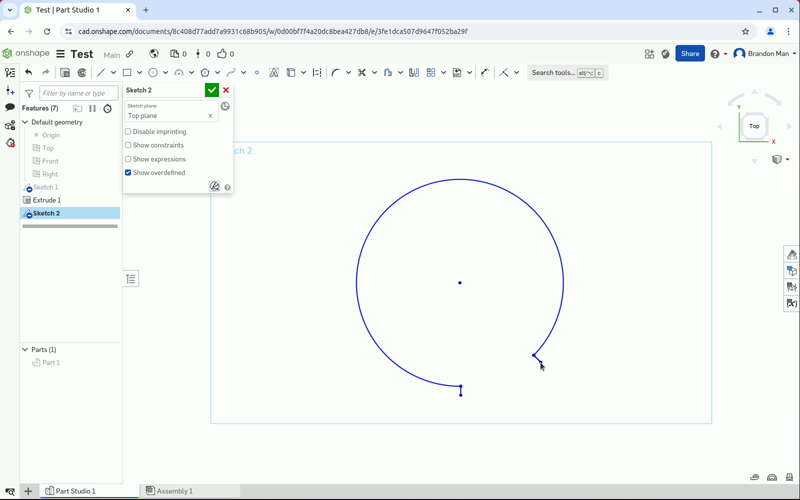
key(a)
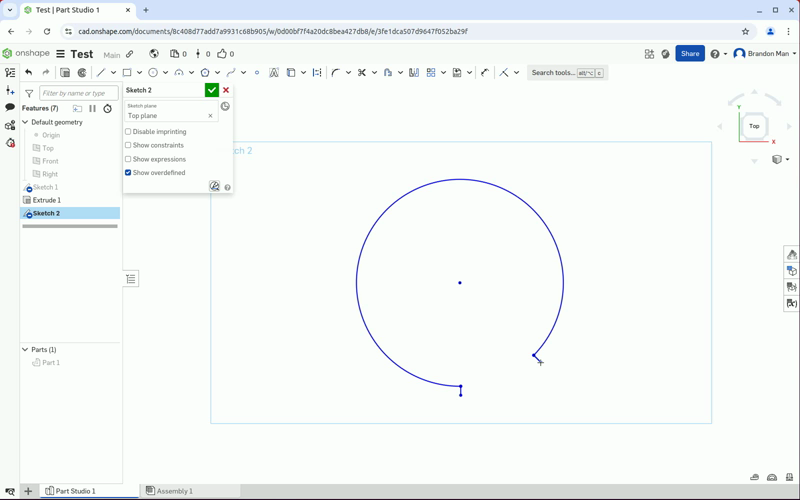
mouse_move(540, 362)
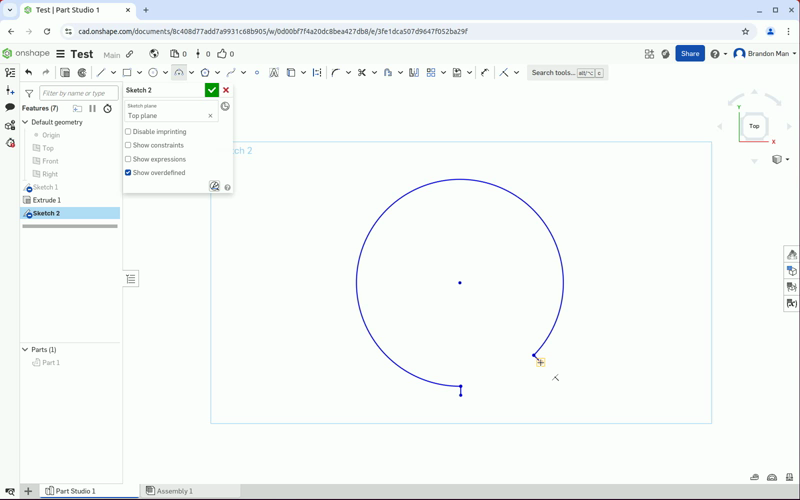
click(540, 362)
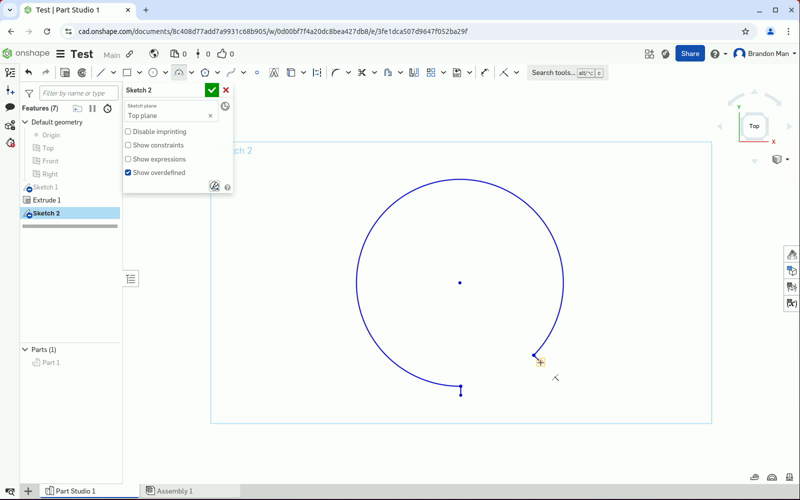
mouse_move(460, 395)
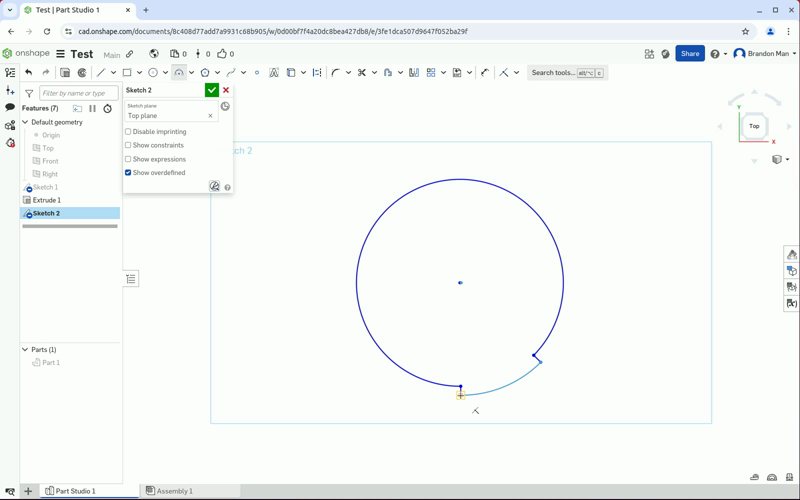
click(460, 395)
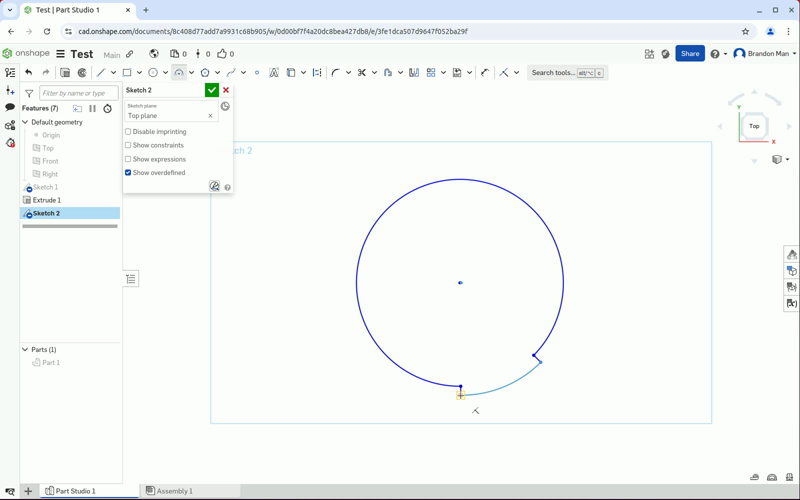
key_down(shift)
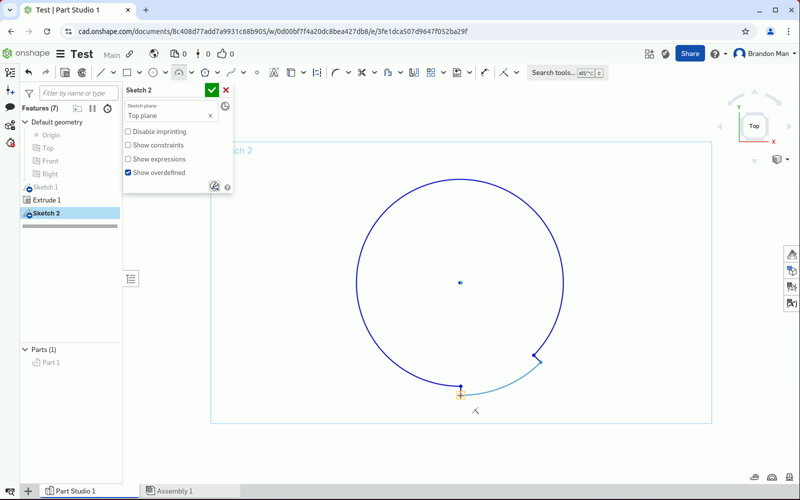
mouse_move(417, 177)
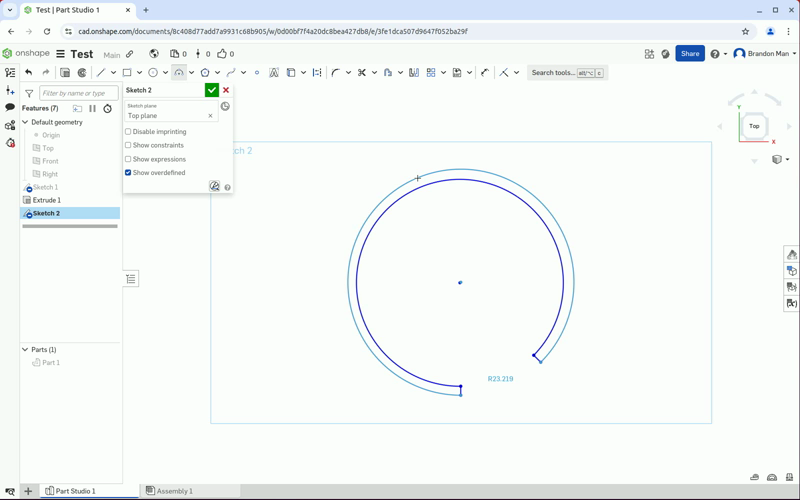
click(417, 177)
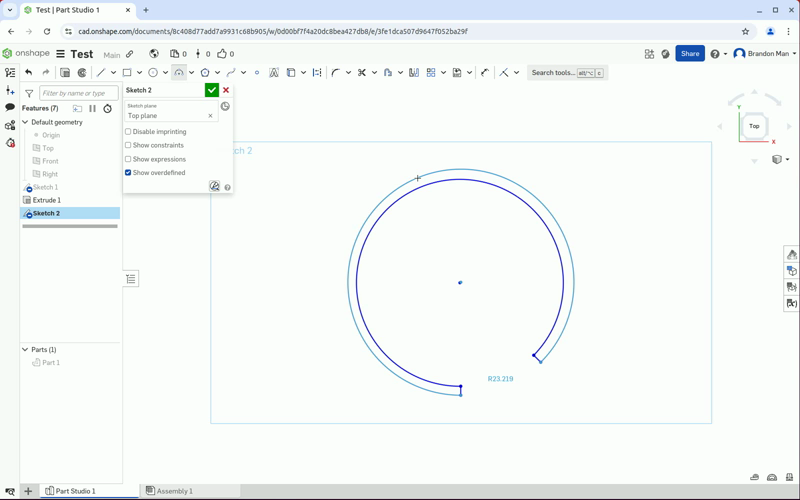
key_up(shift)
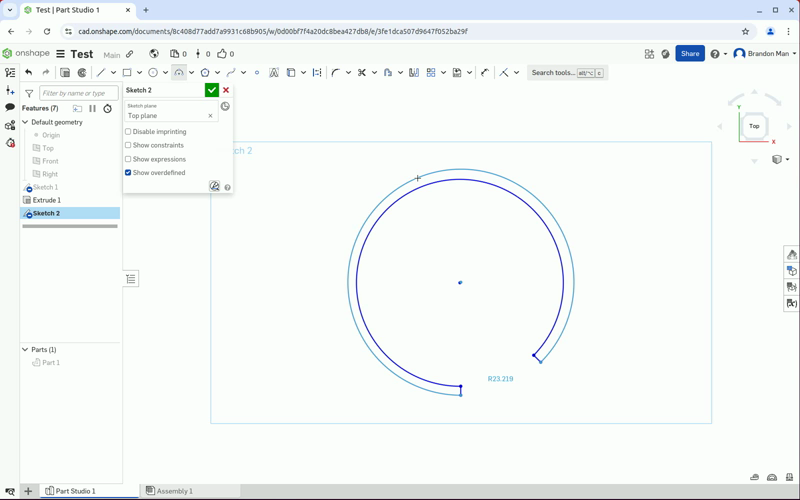
key(esc)
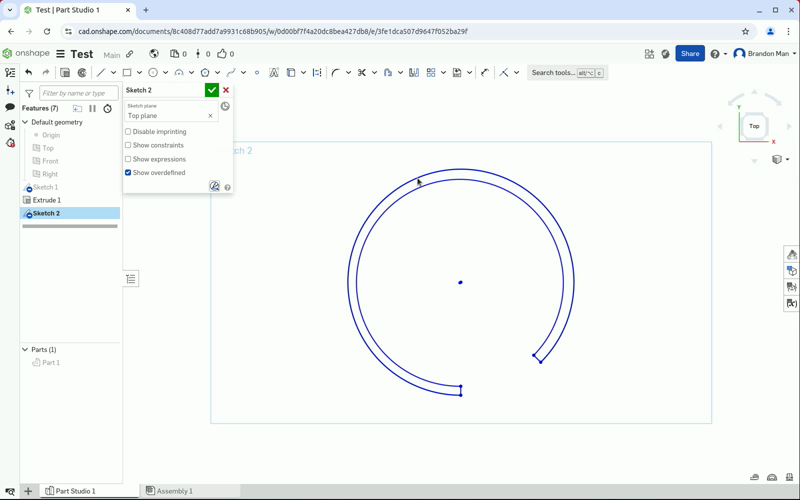
mouse_move(543, 214)
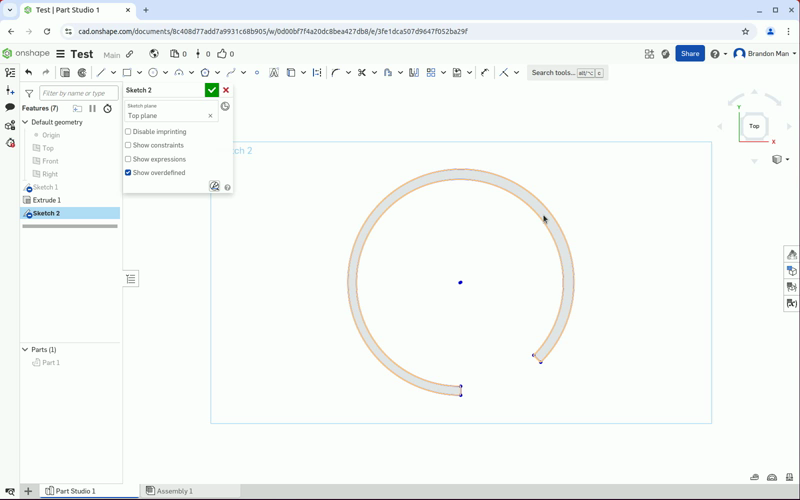
click(543, 214)
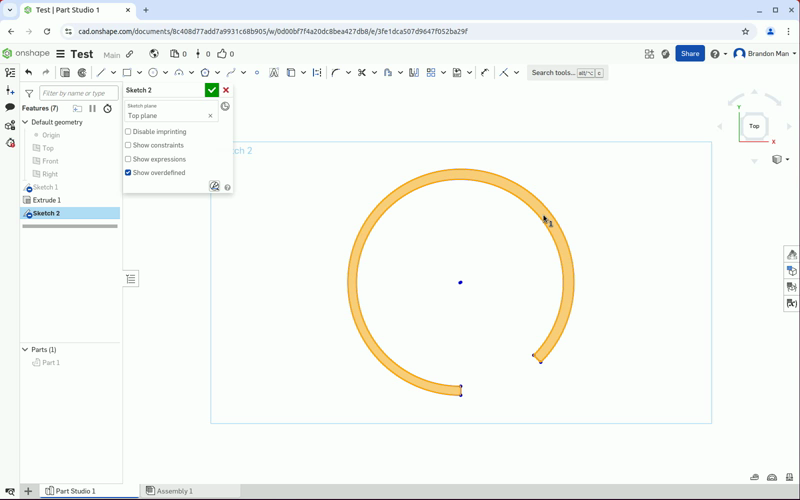
mouse_move(73, 352)
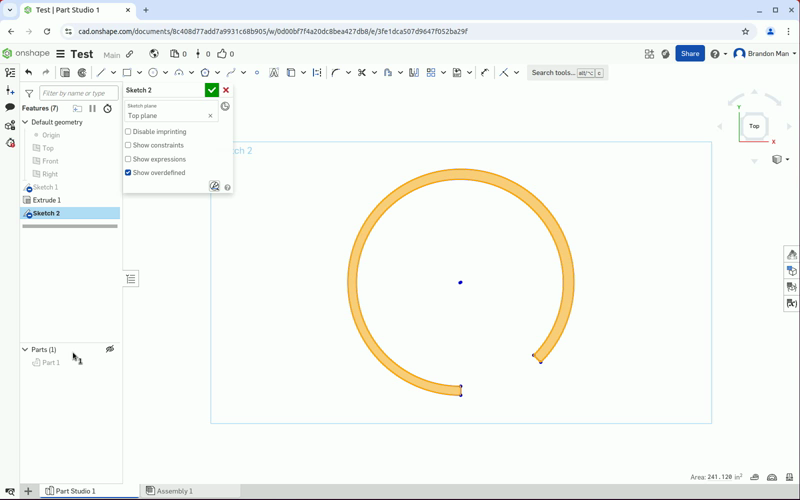
key(shift+y)
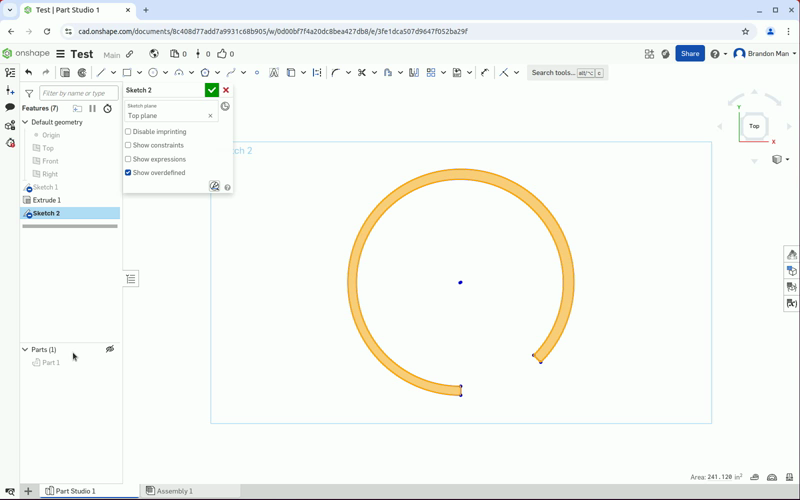
key(shift+e)
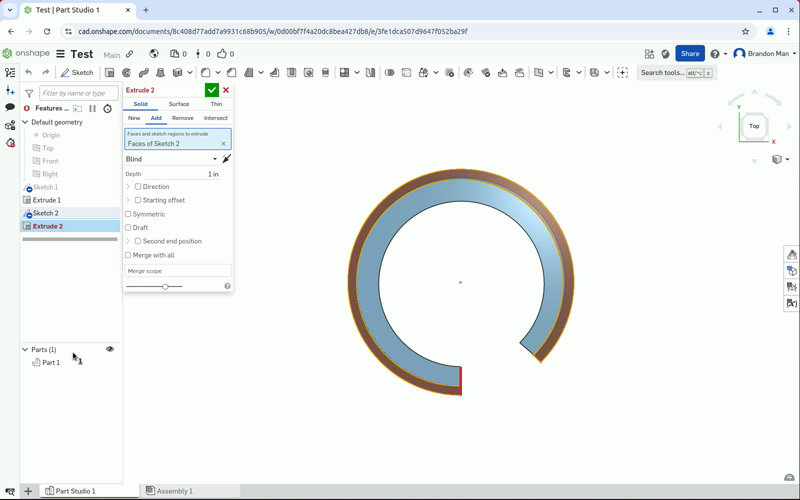
mouse_move(143, 106)
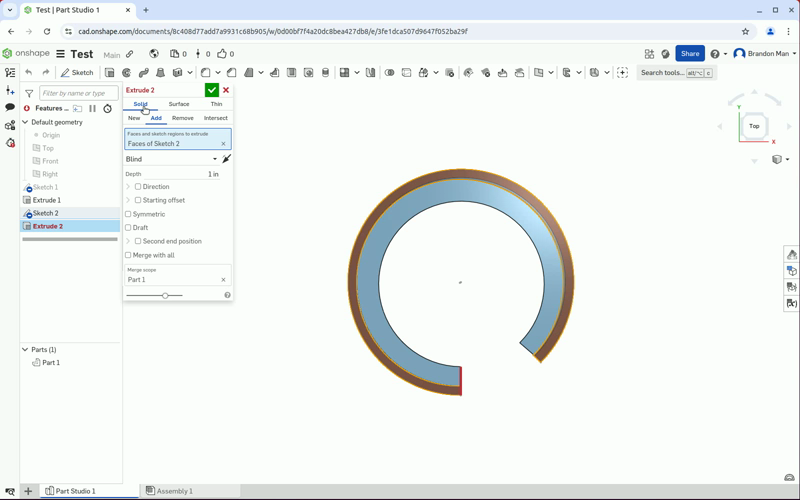
click(143, 106)
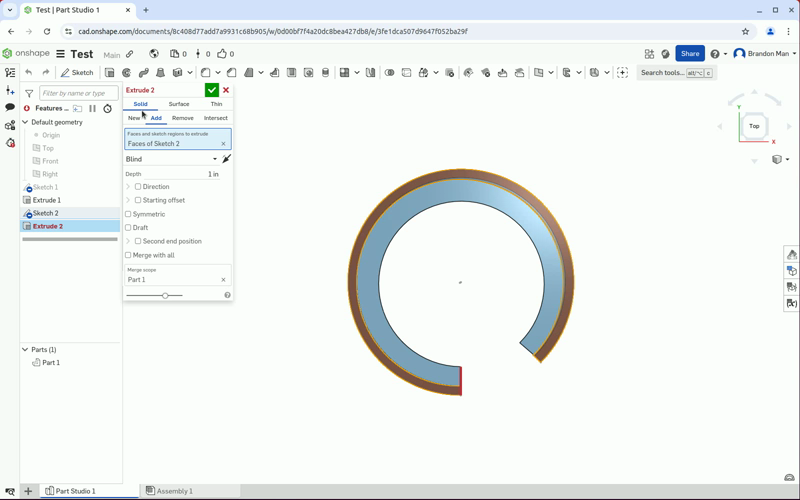
mouse_move(137, 120)
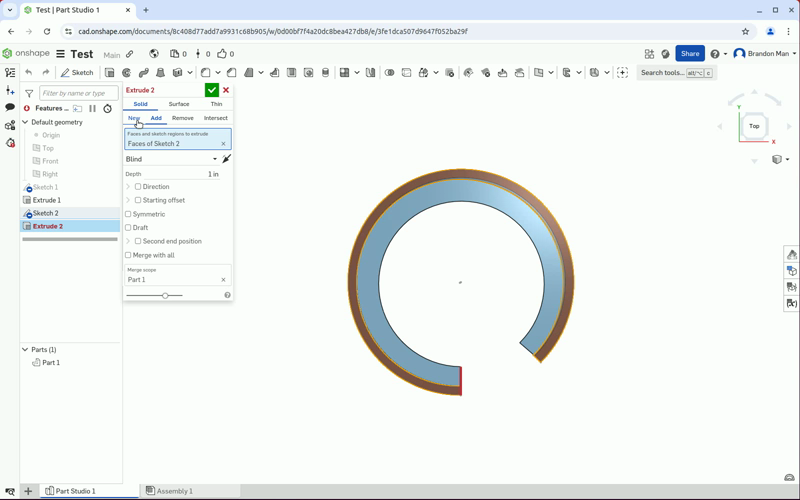
click(137, 120)
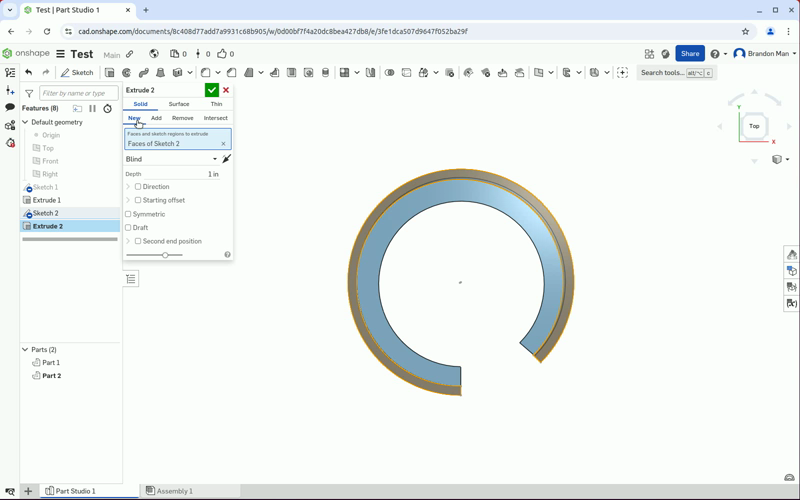
key(tab, 4)
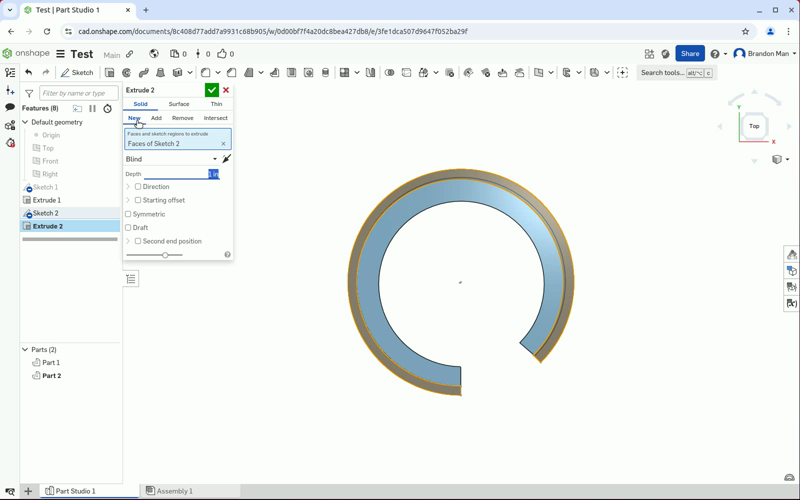
text(5.777)
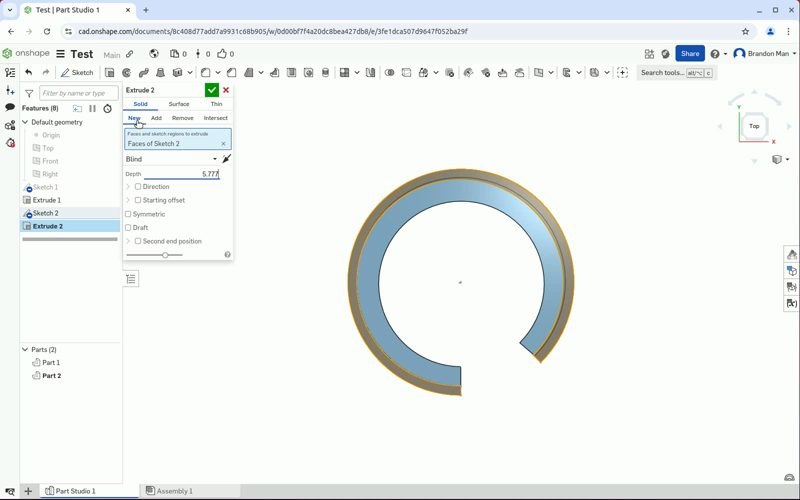
key(enter)
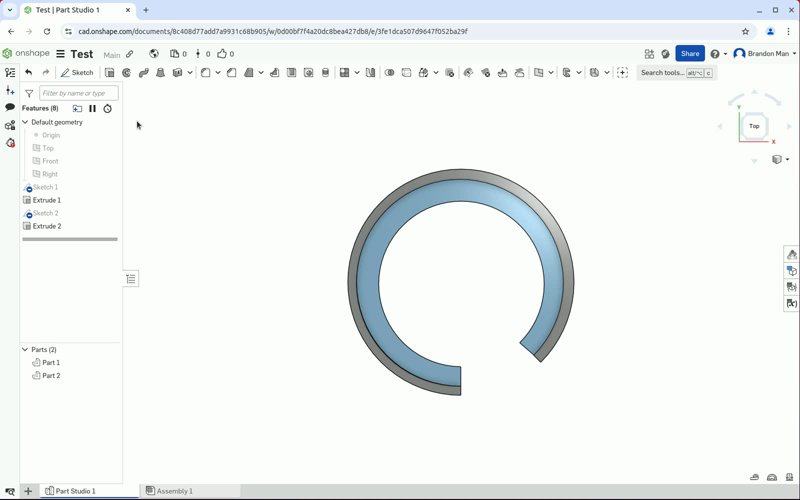
key(shift+h)
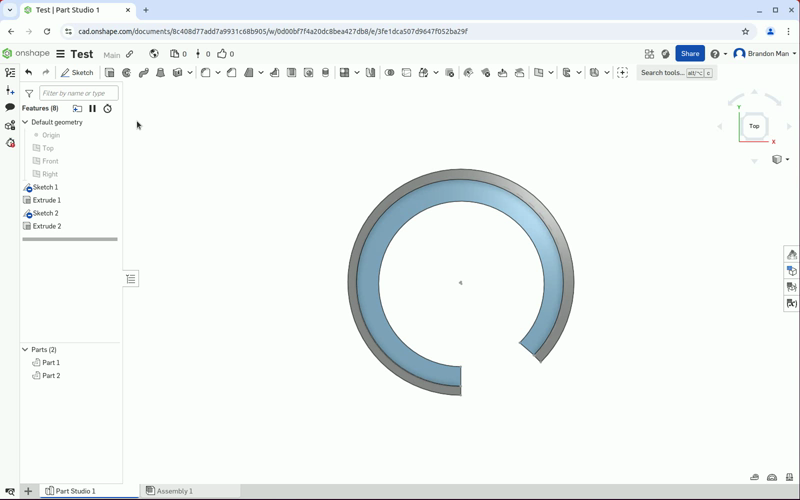
key(shift+h)
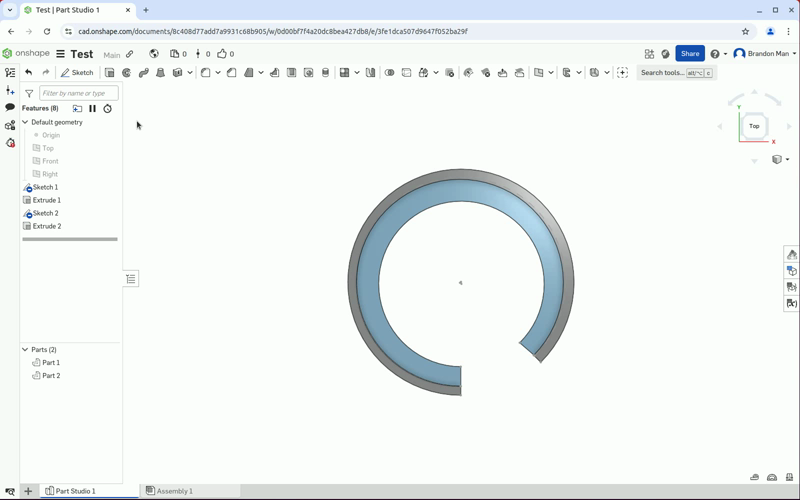
key(shift+7)
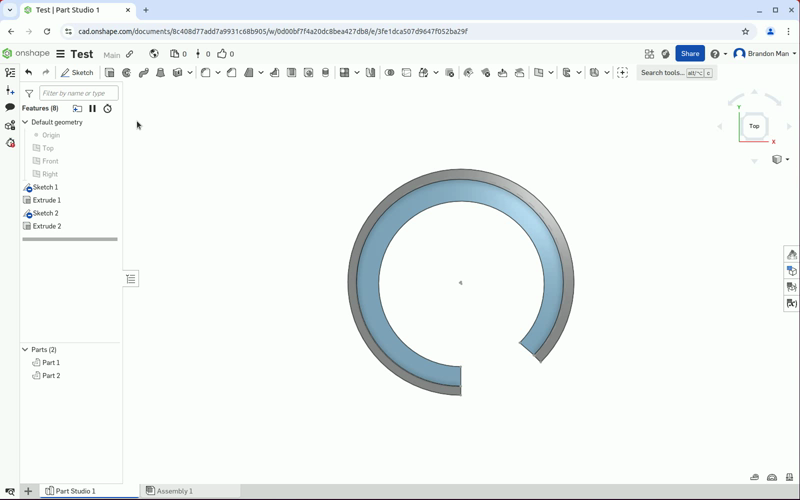
key(up, 3)
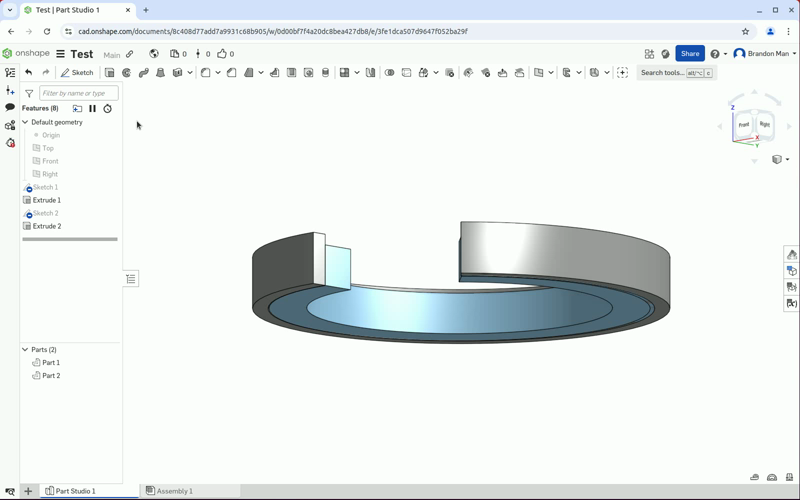
key(left, 3)
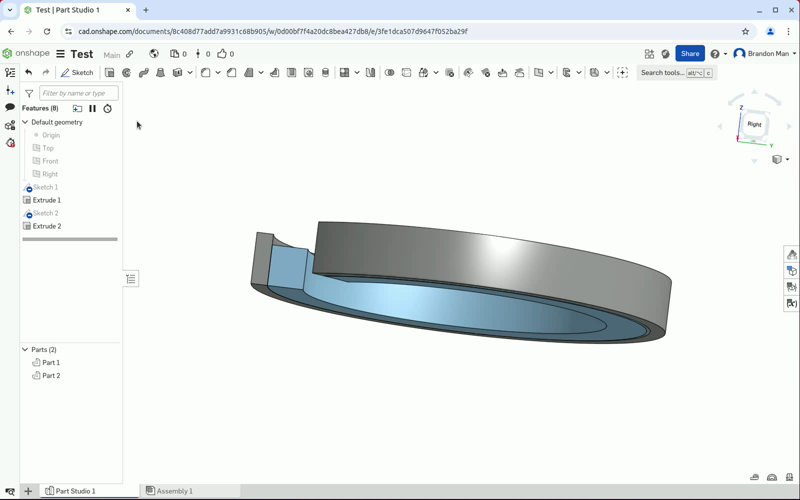
key(right, 3)
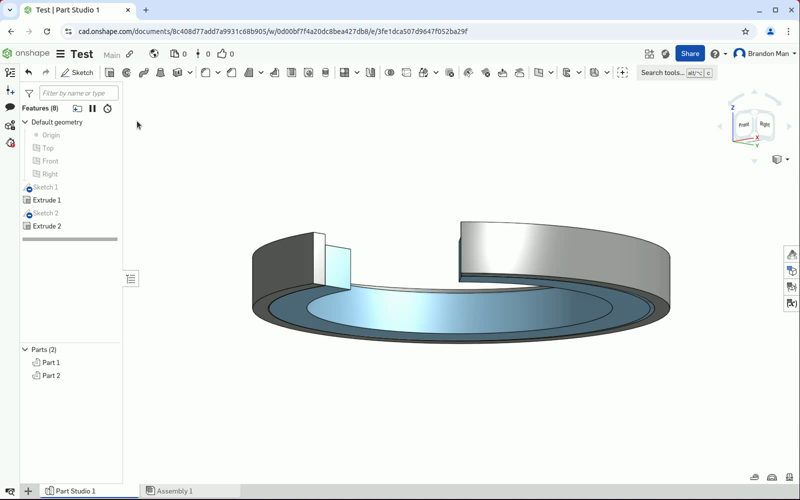
key(down, 3)
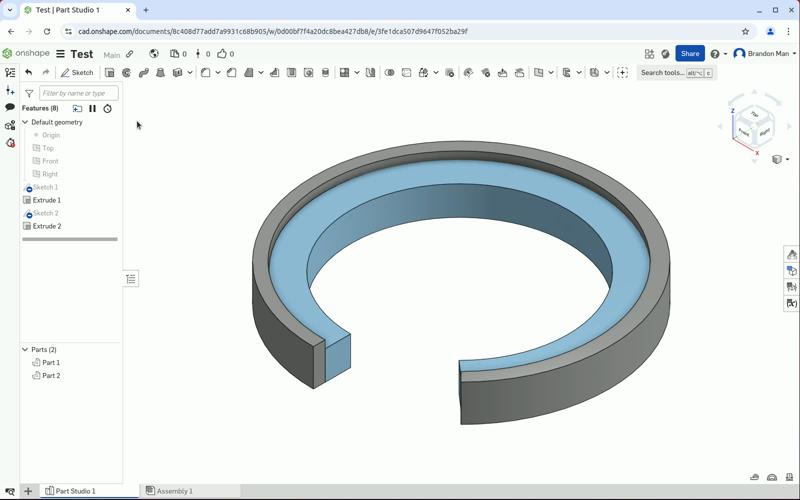
mouse_move(73, 189)
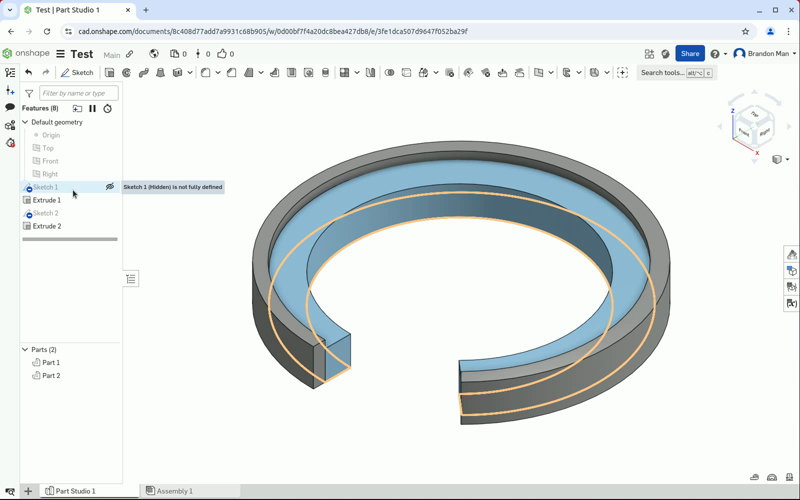
click(73, 189)